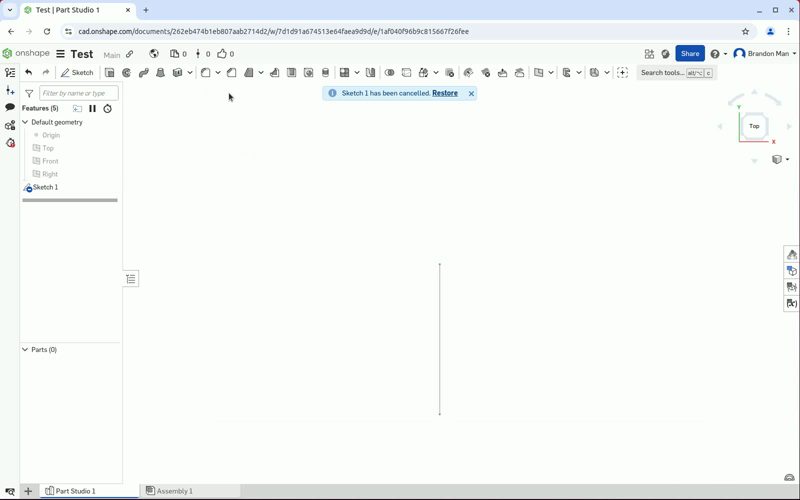
key(shift+h)
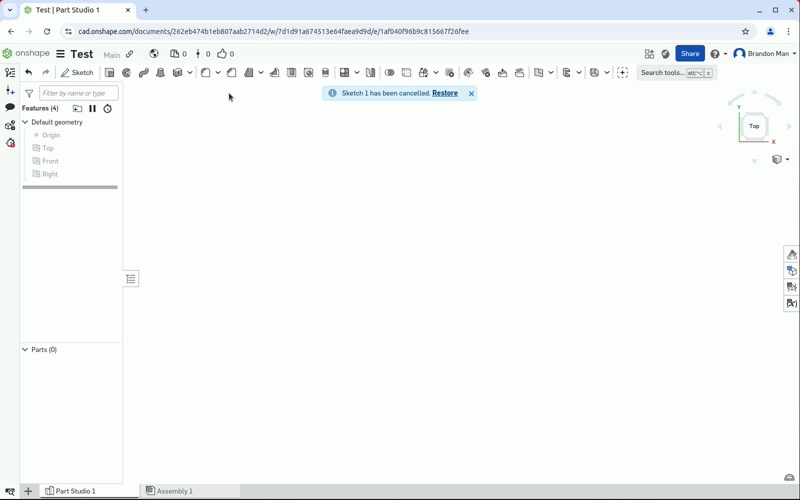
mouse_move(73, 352)
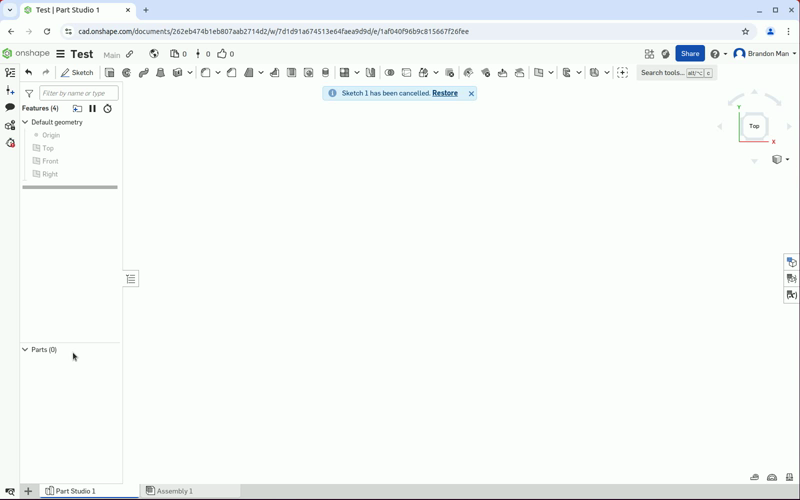
key(y)
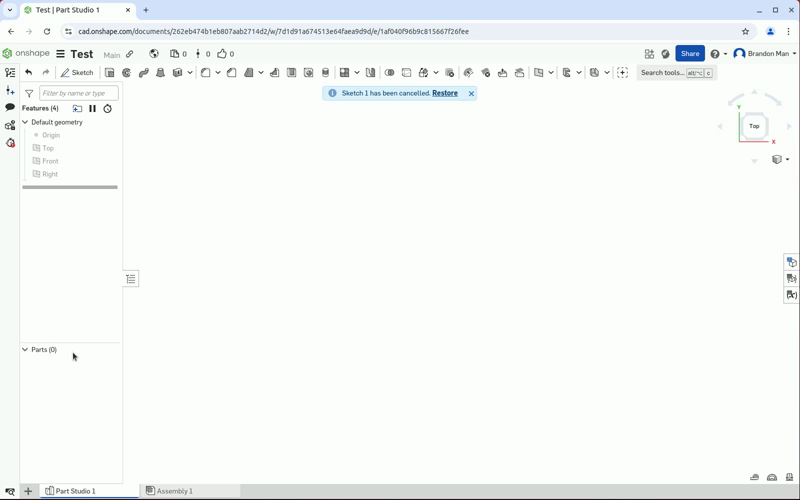
key(shift+p)
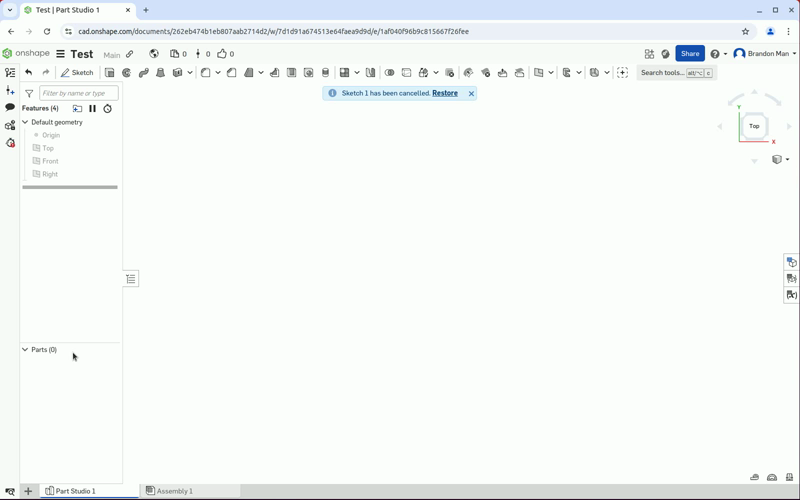
key(space)
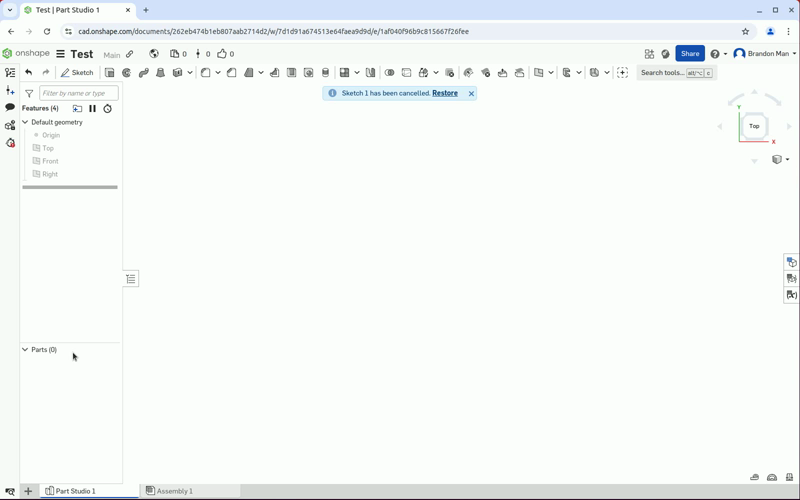
key_down(shift)
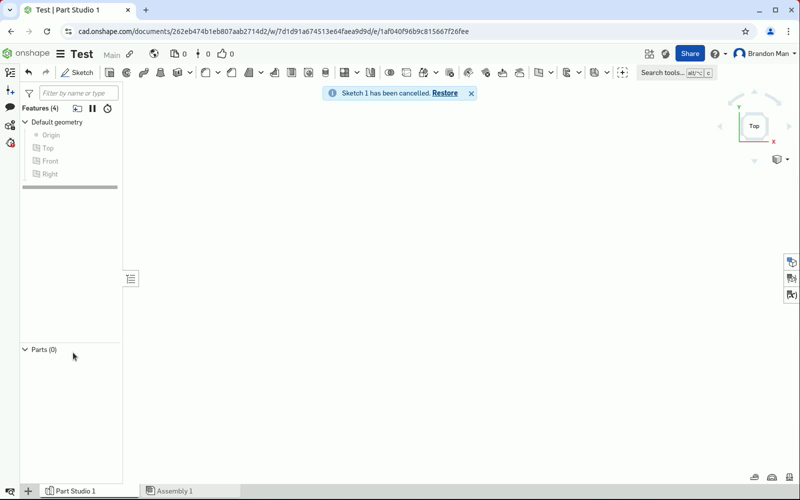
key(up)
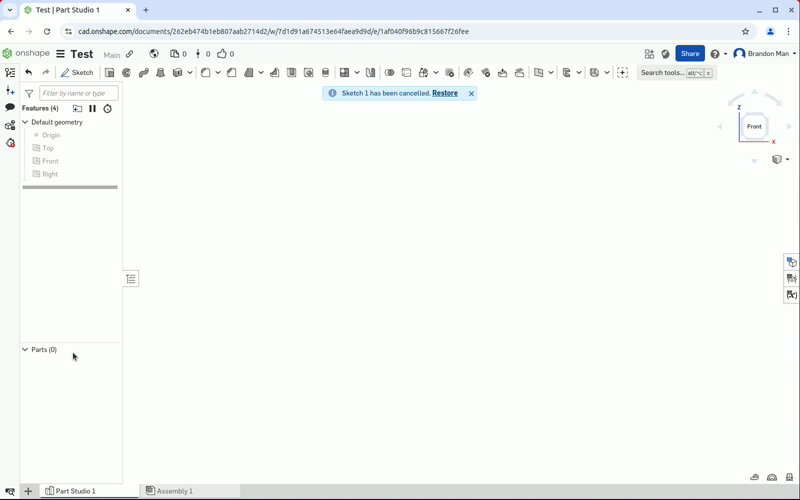
key_up(shift)
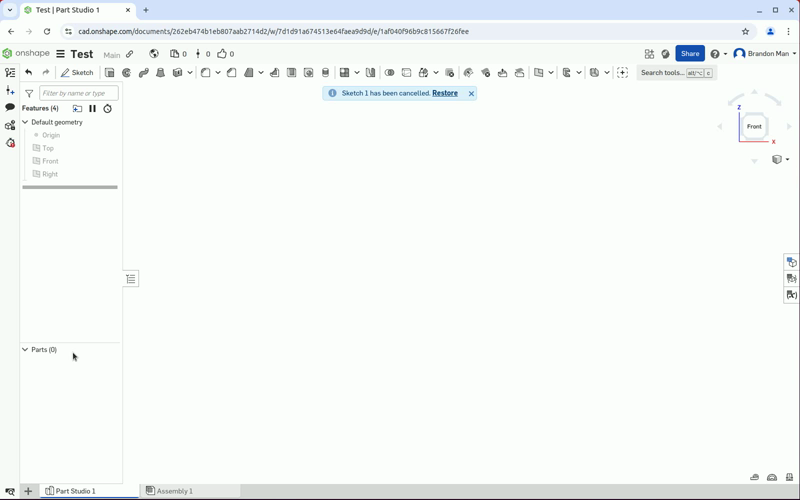
mouse_move(73, 352)
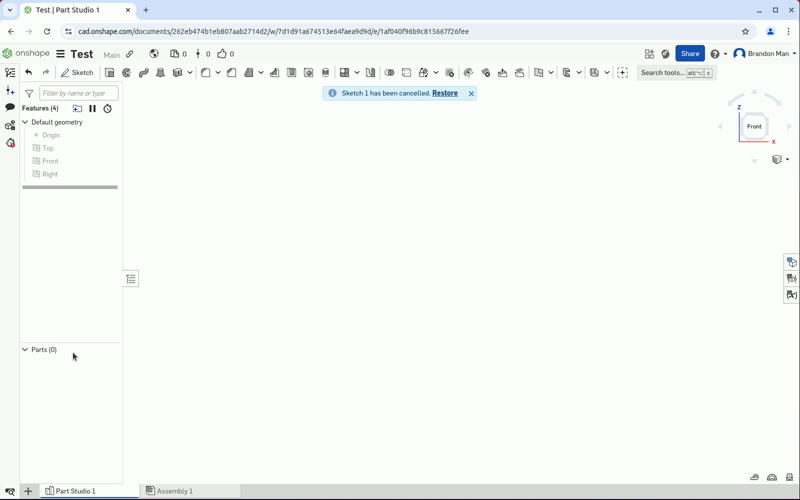
key(shift+y)
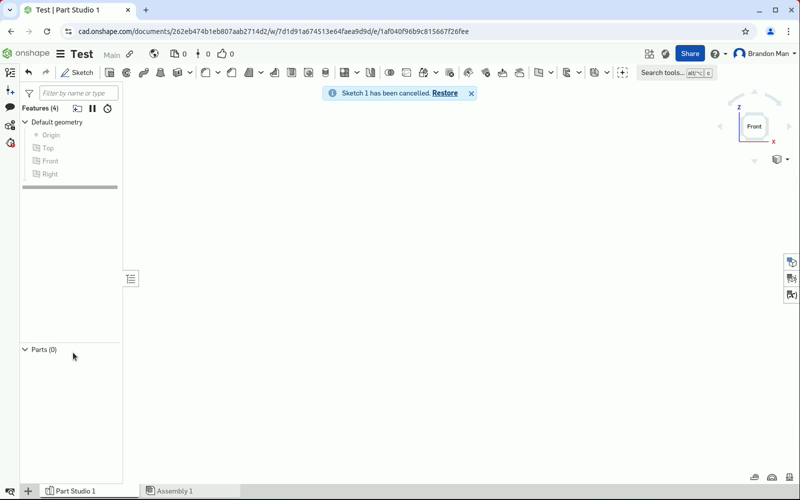
key(shift+s)
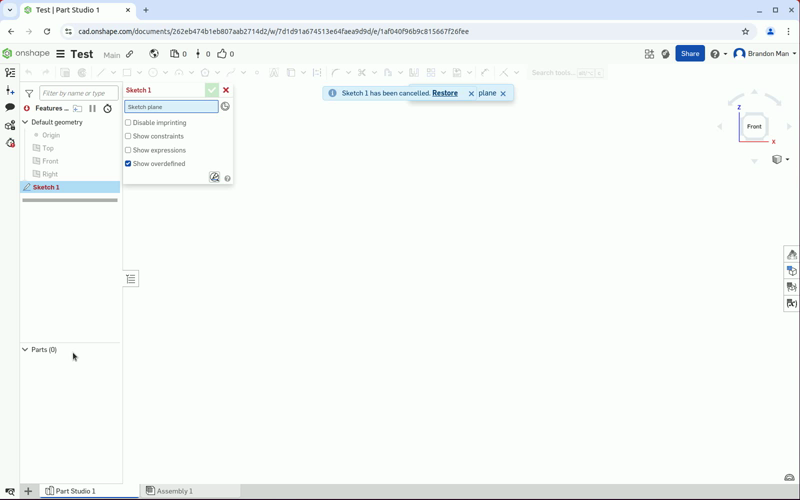
mouse_move(73, 163)
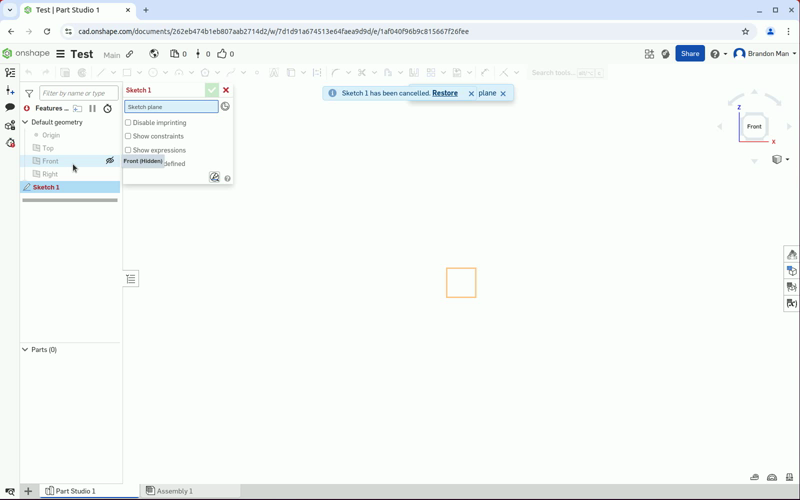
click(73, 163)
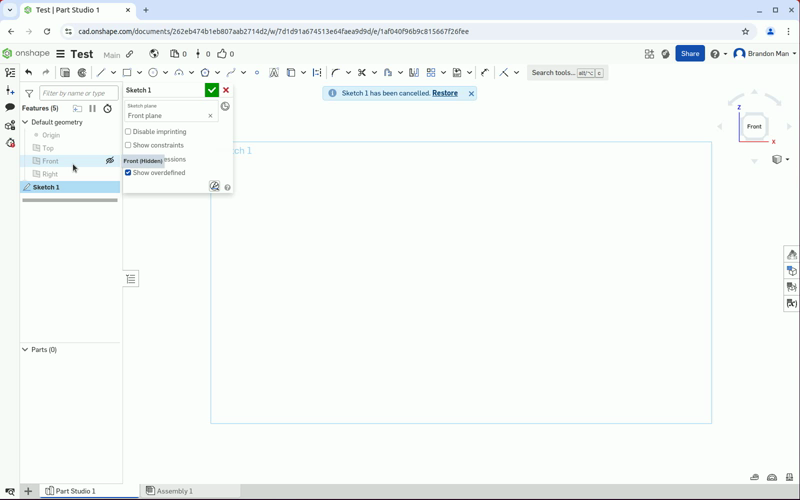
mouse_move(73, 352)
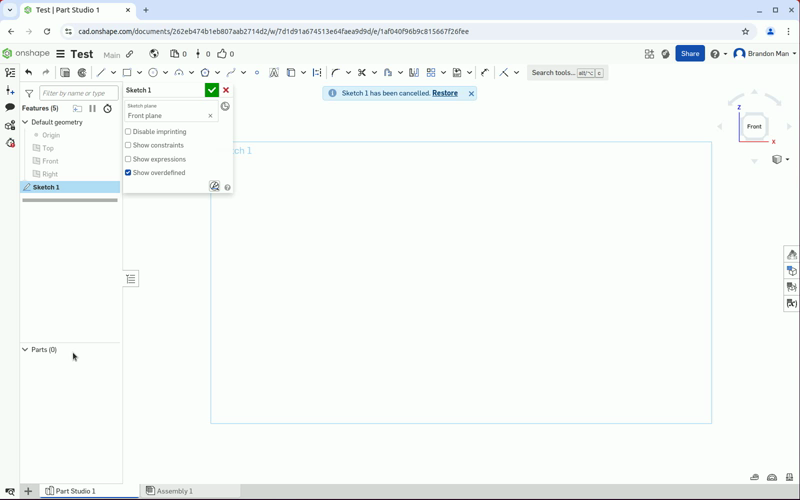
key(y)
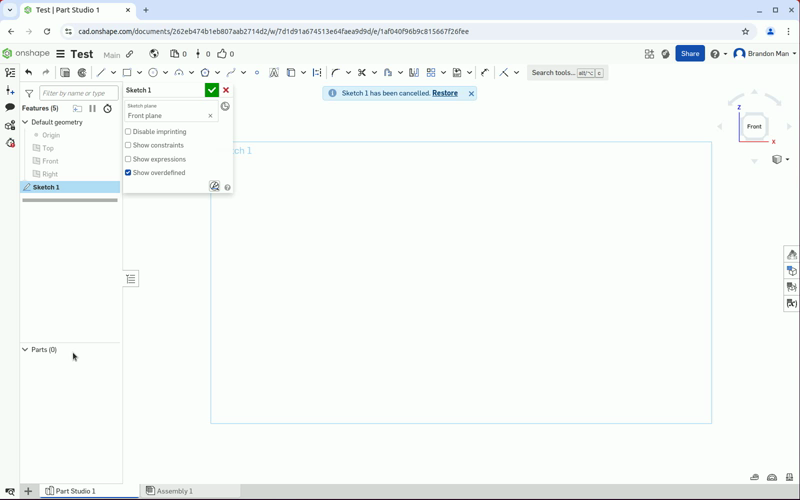
key(l)
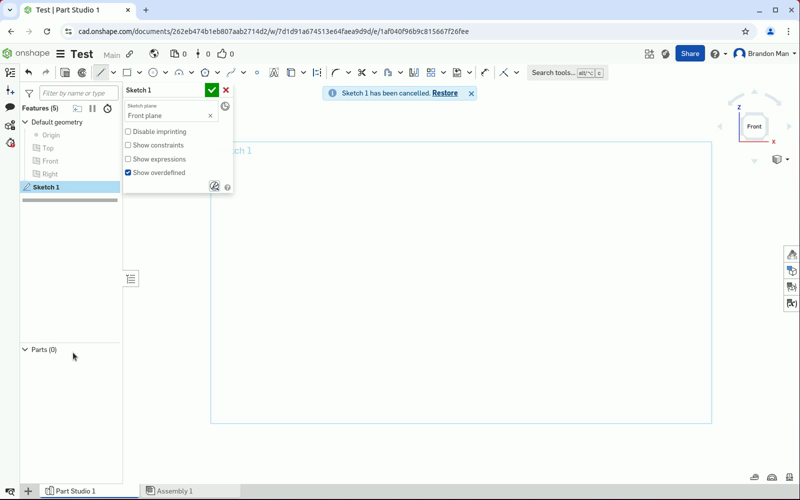
key_down(shift)
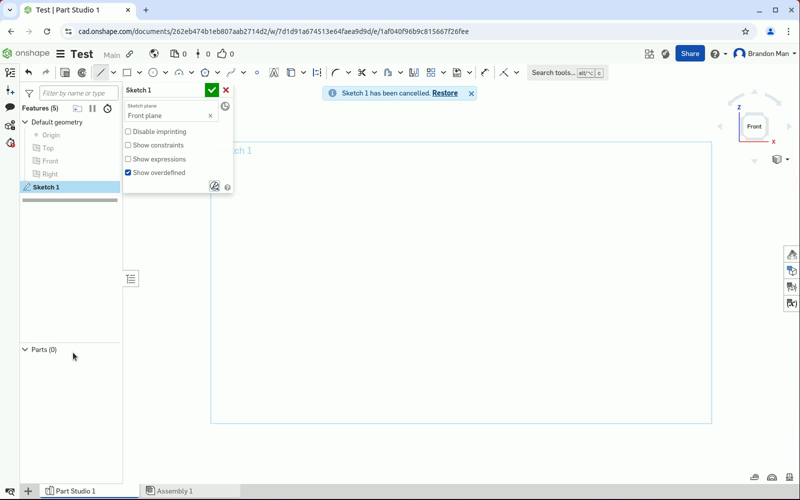
mouse_move(460, 282)
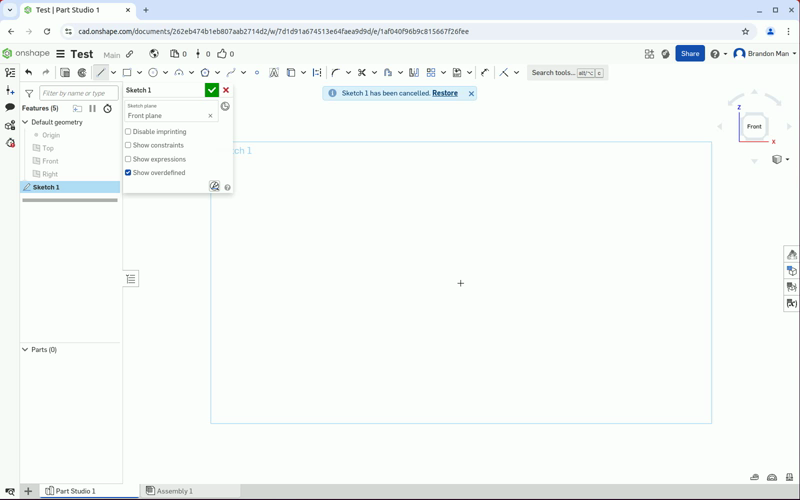
click(460, 282)
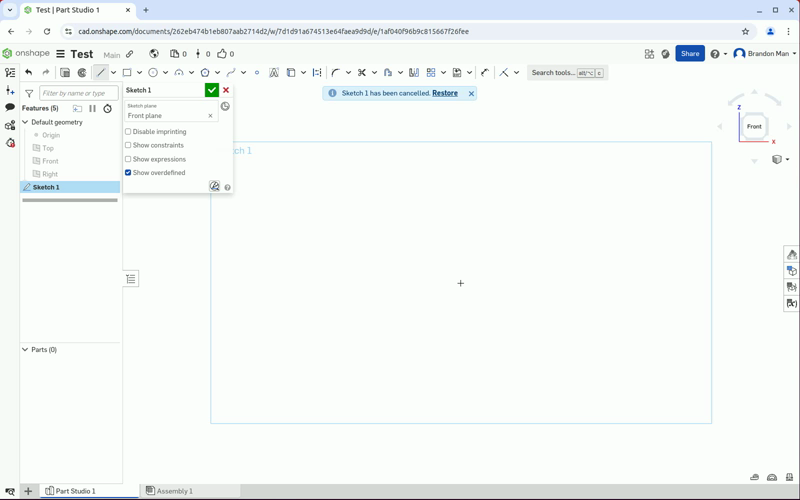
key_up(shift)
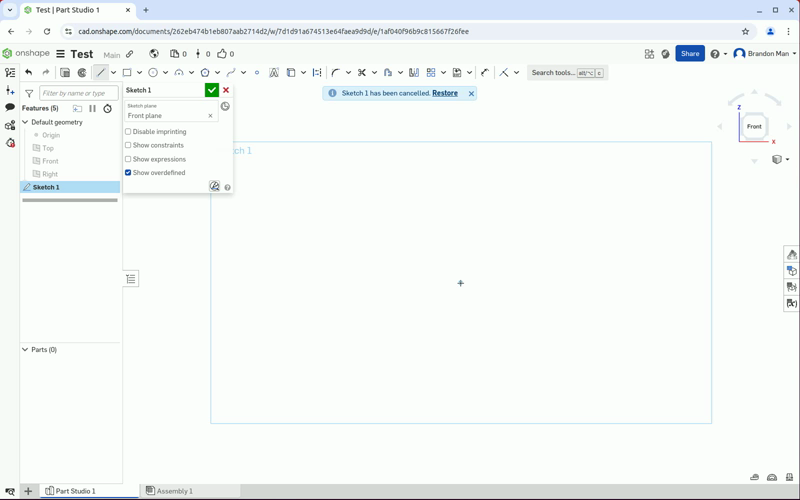
key_down(shift)
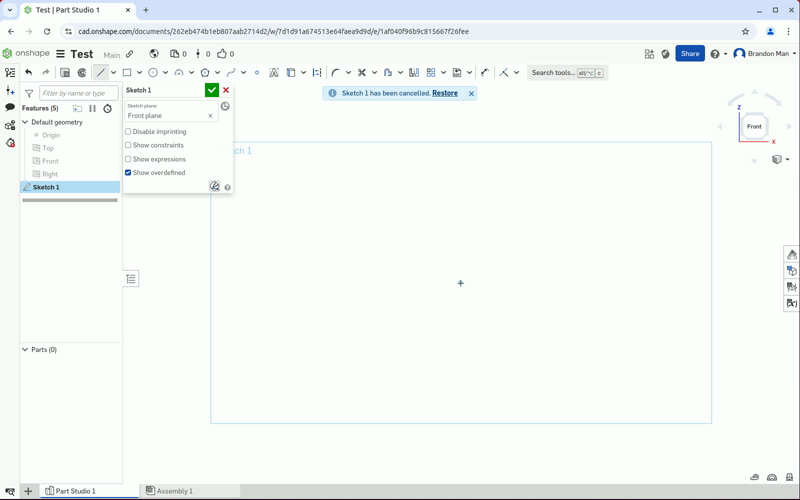
mouse_move(490, 282)
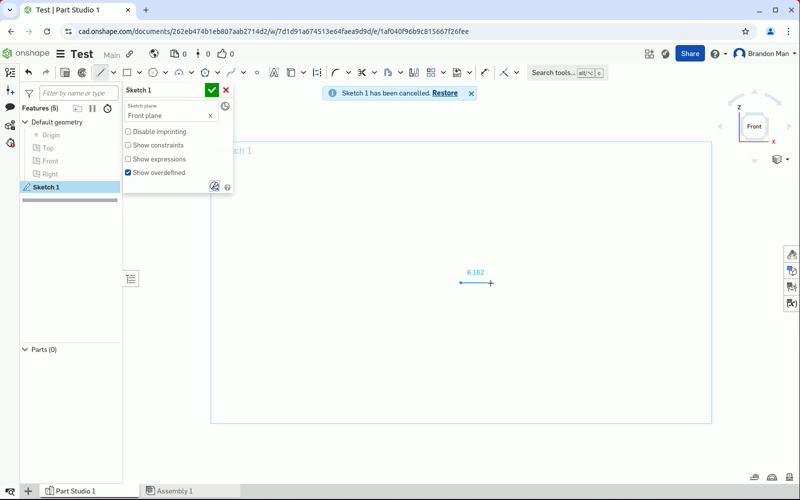
mouse_move(482, 282)
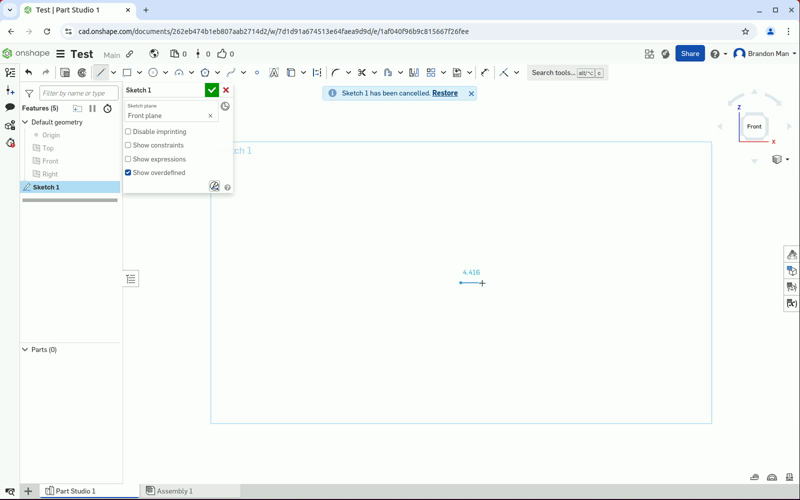
click(482, 282)
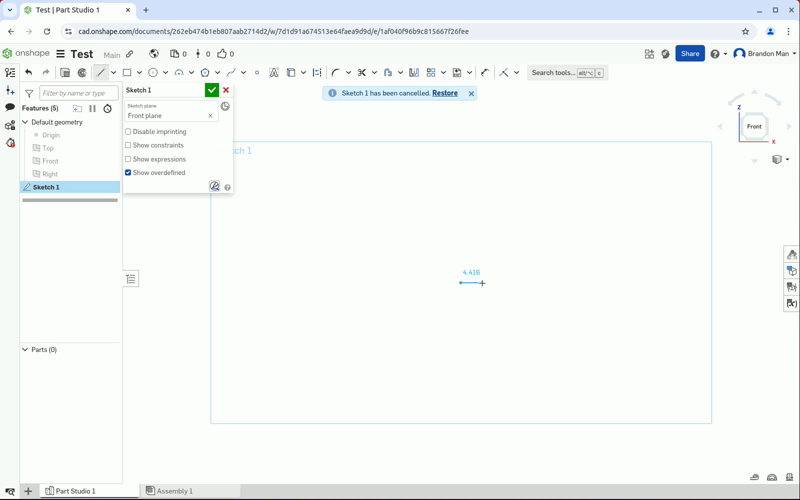
key_up(shift)
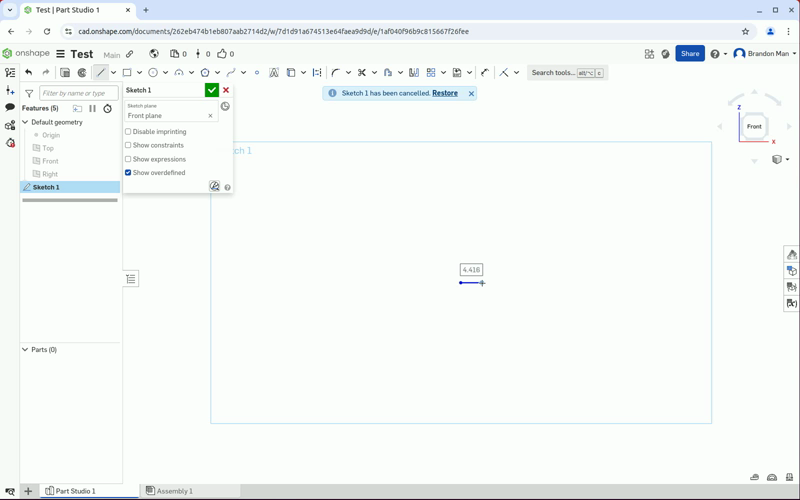
key_down(shift)
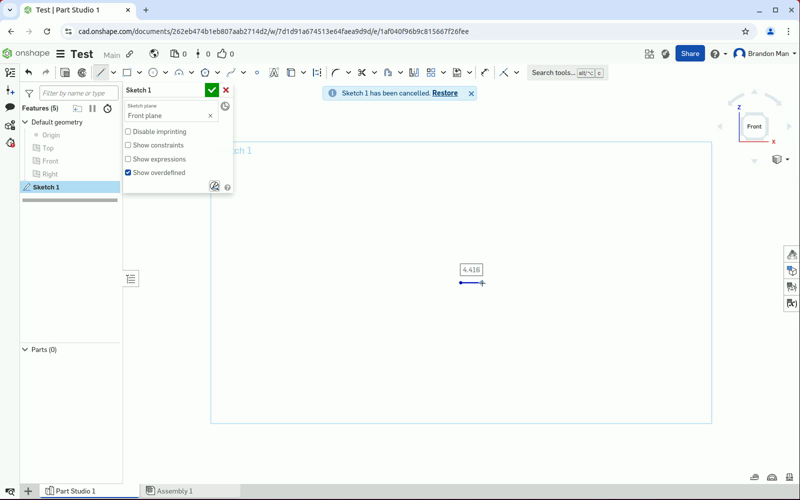
mouse_move(512, 282)
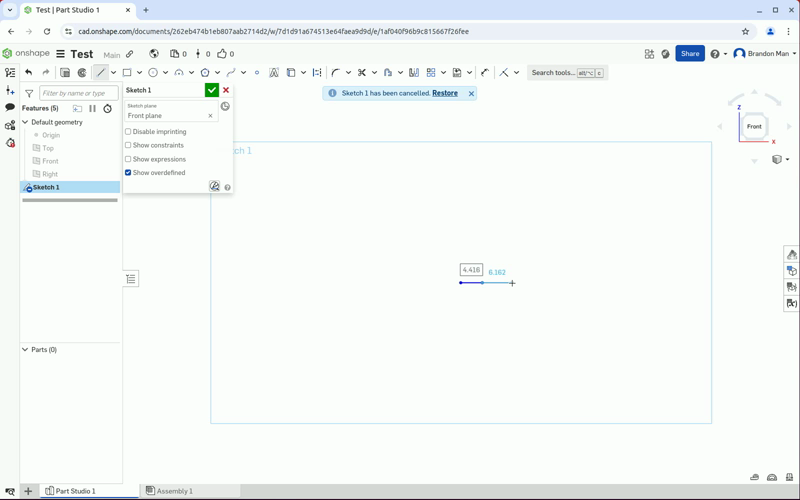
mouse_move(482, 242)
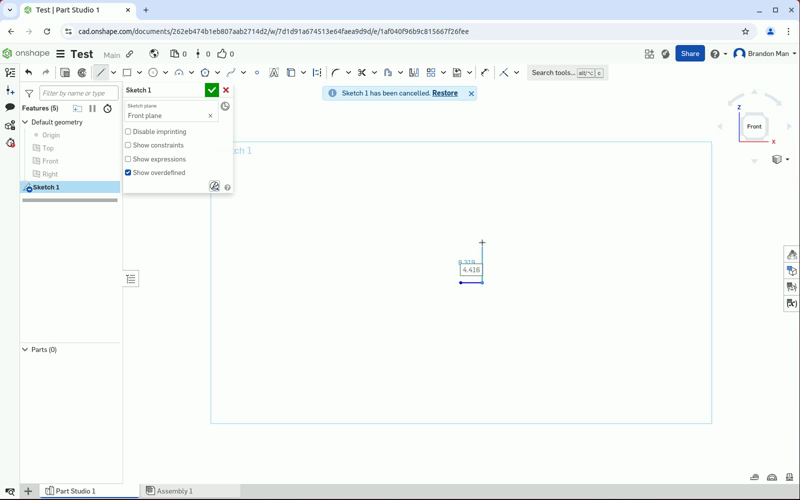
click(482, 242)
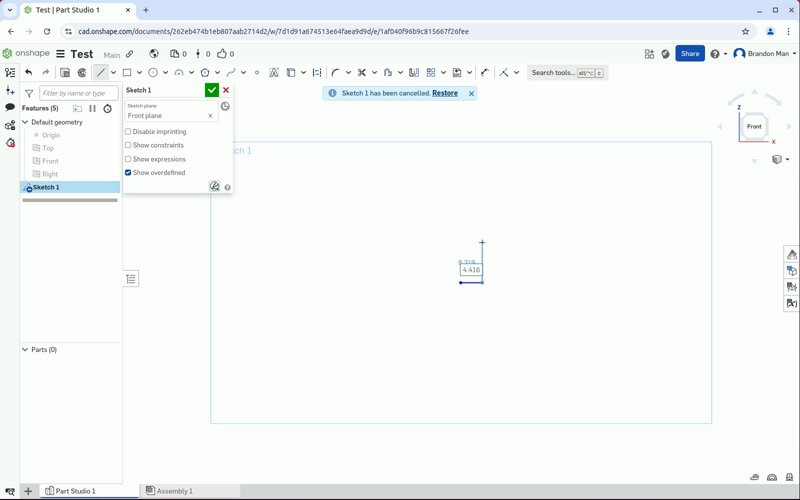
key_up(shift)
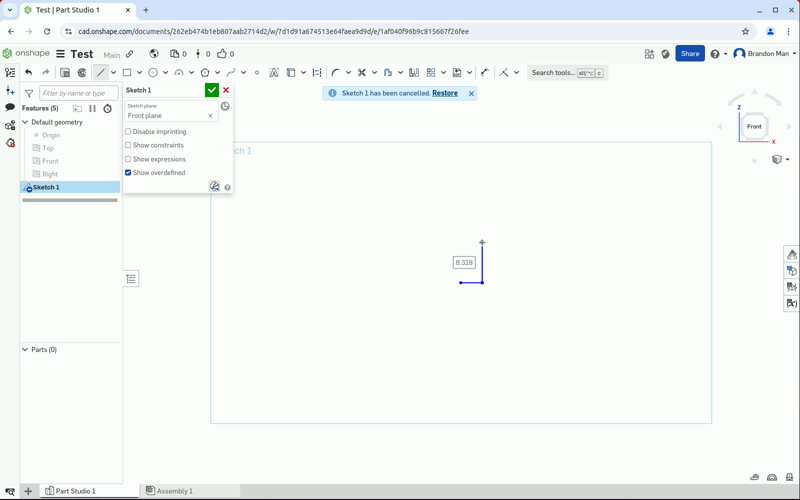
key_down(shift)
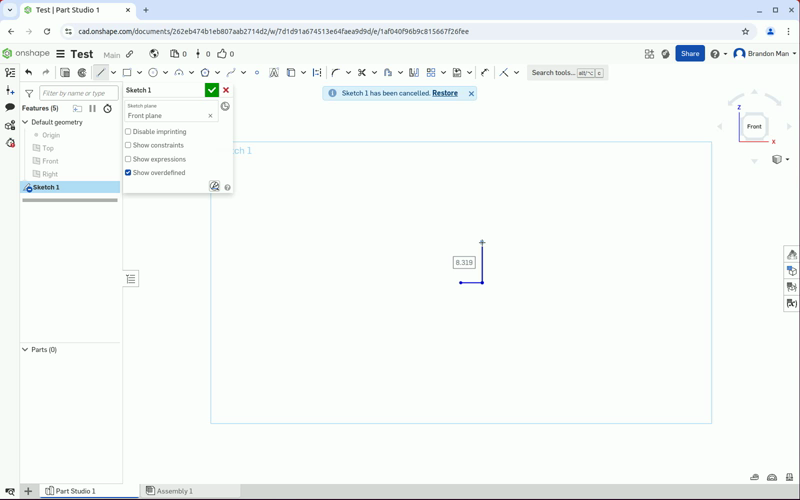
mouse_move(512, 242)
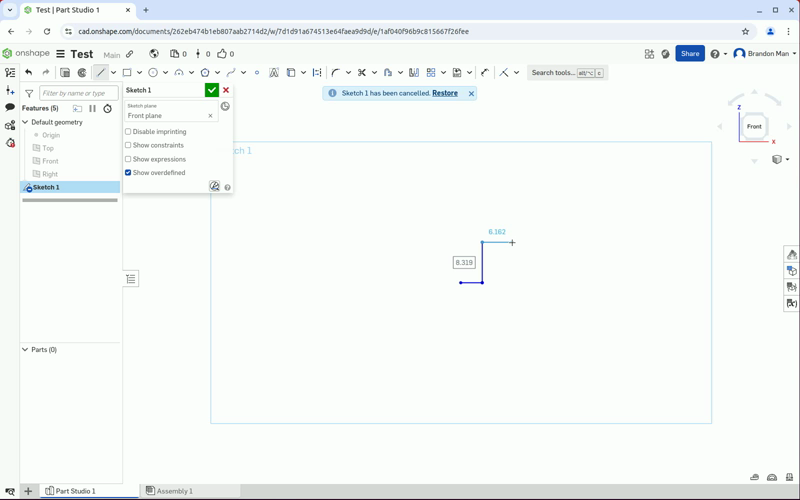
mouse_move(460, 242)
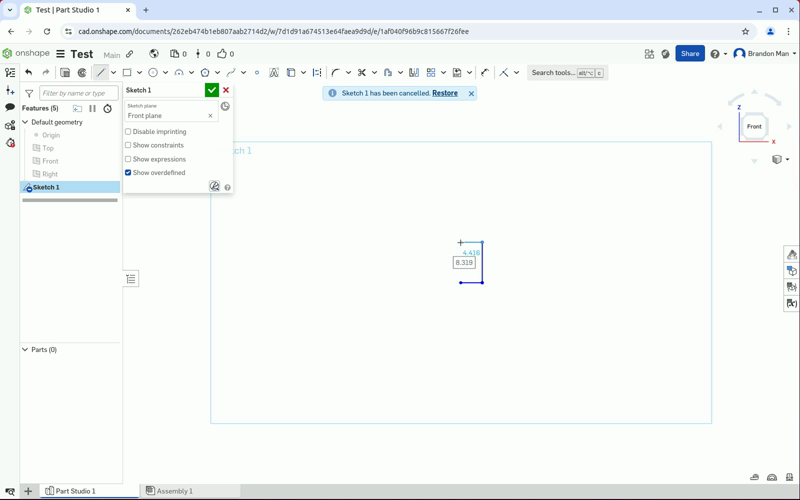
click(460, 242)
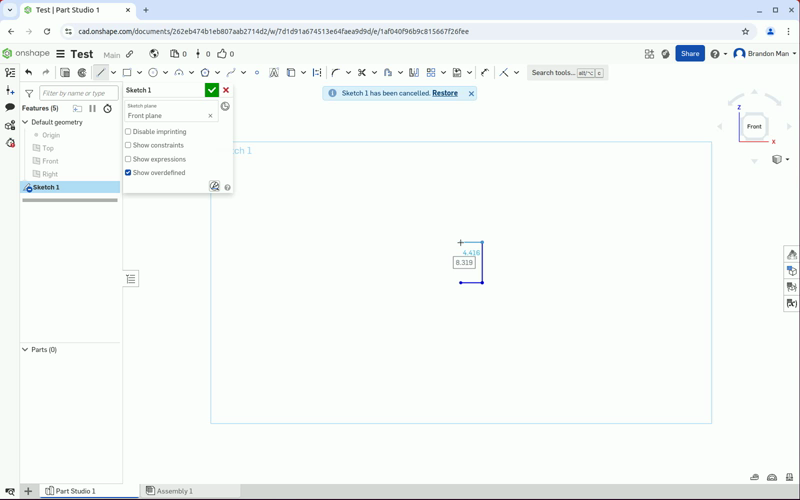
key_up(shift)
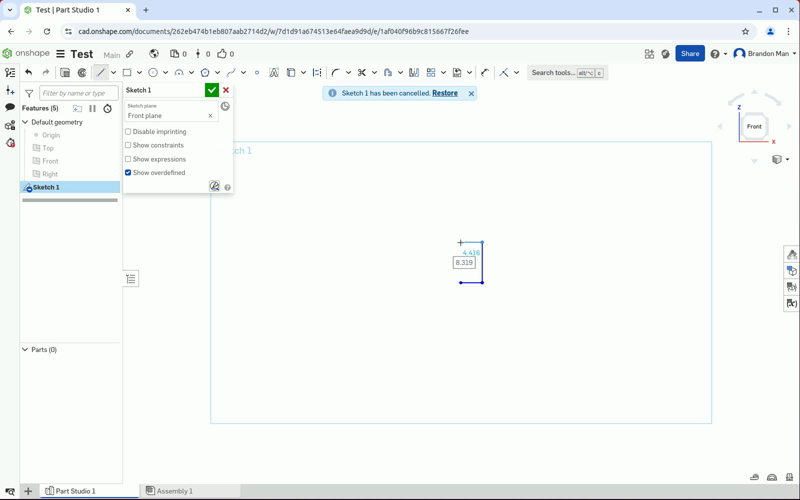
mouse_move(490, 242)
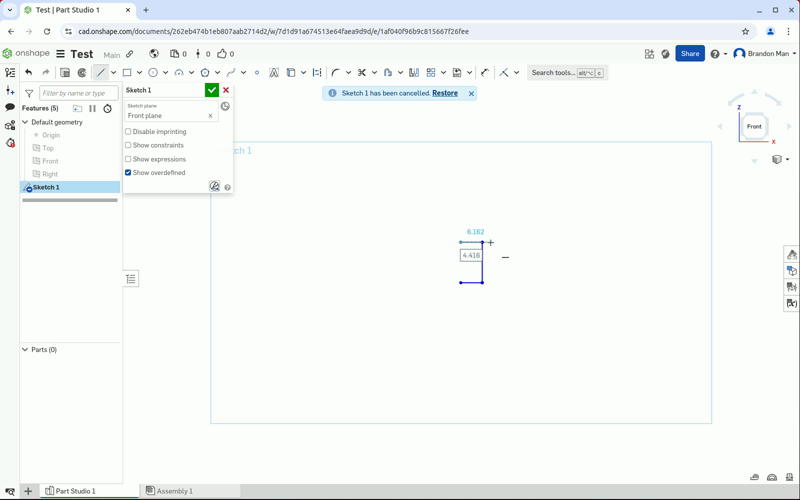
key_down(shift)
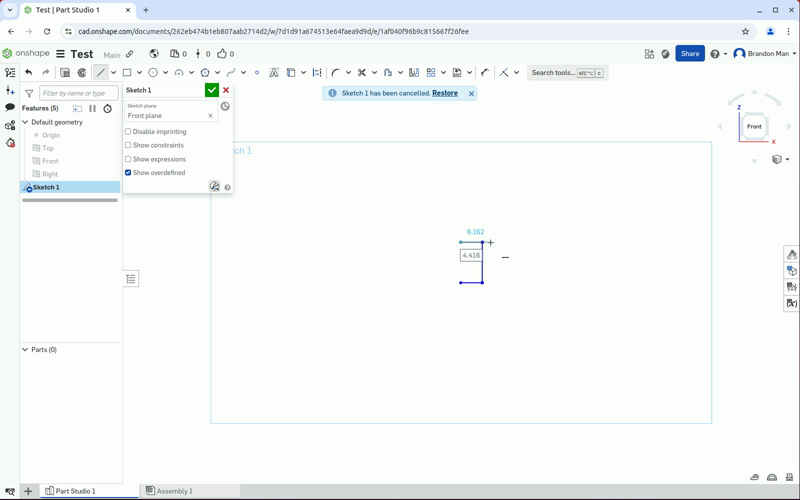
mouse_move(460, 282)
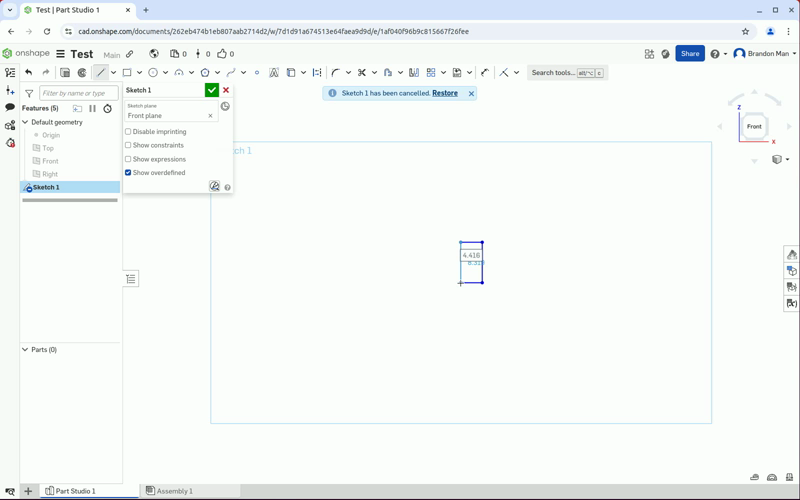
key_up(shift)
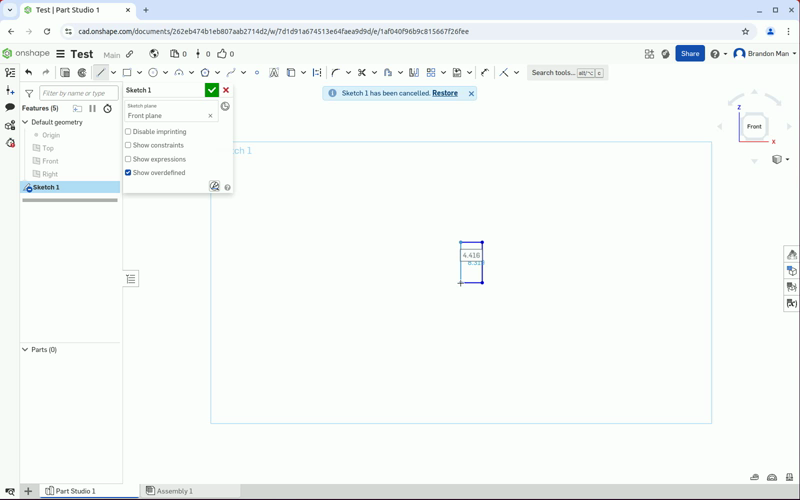
click(460, 282)
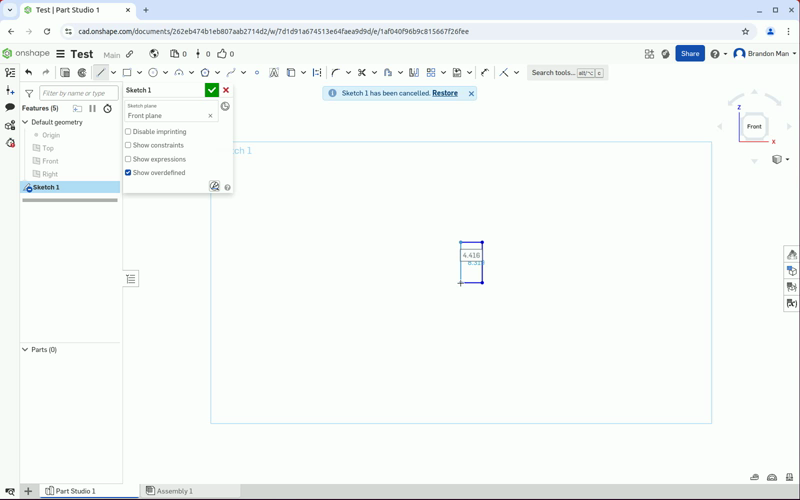
key(esc)
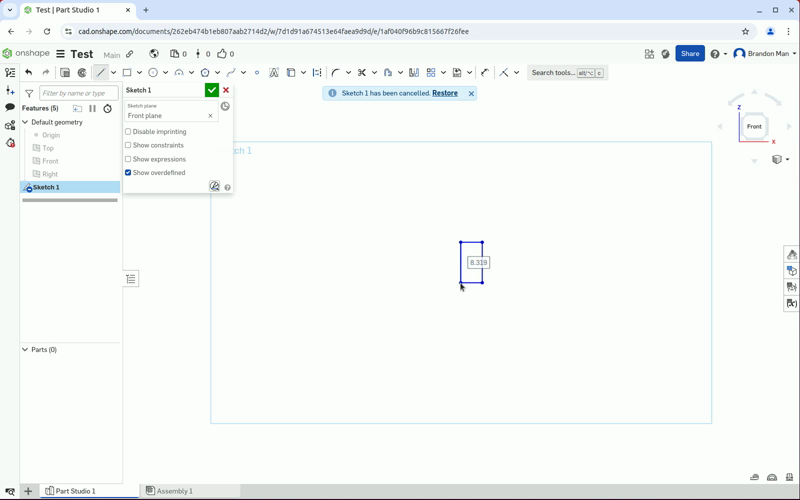
mouse_move(470, 243)
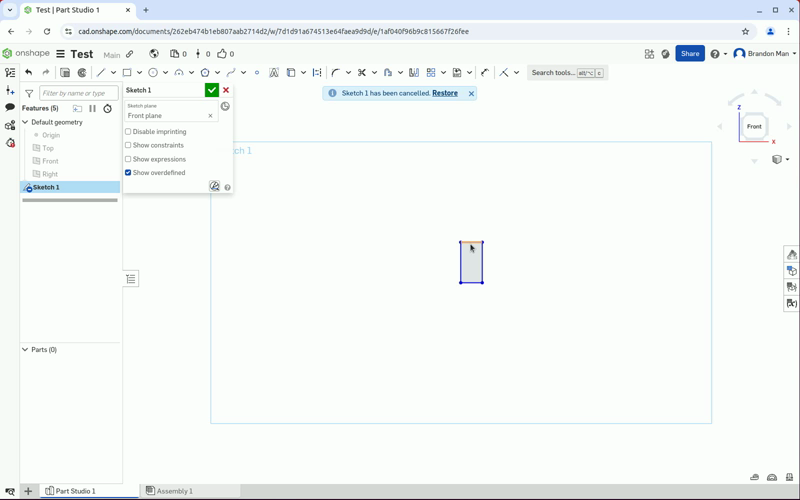
scroll(6)
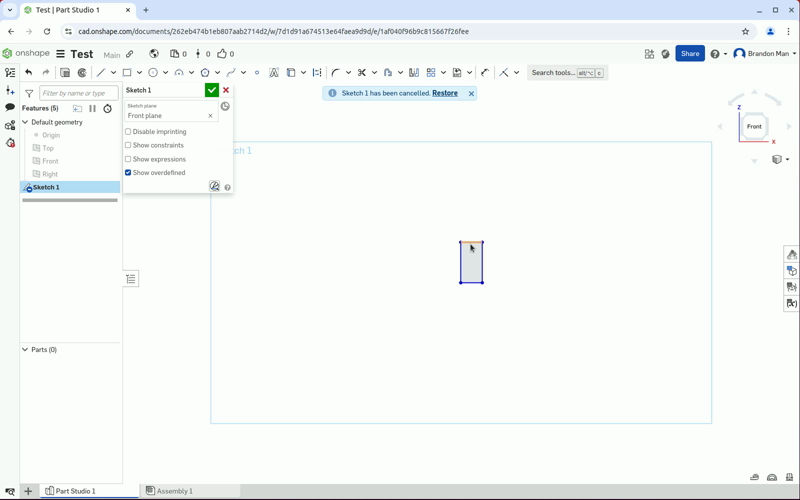
scroll(6)
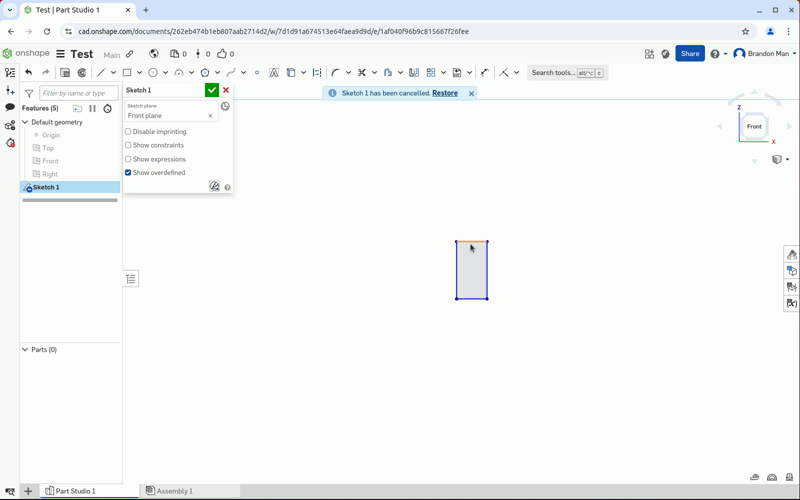
scroll(6)
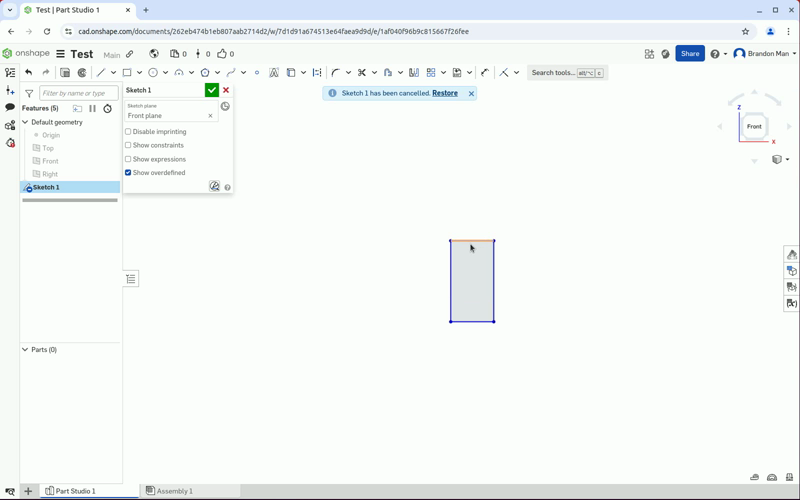
scroll(6)
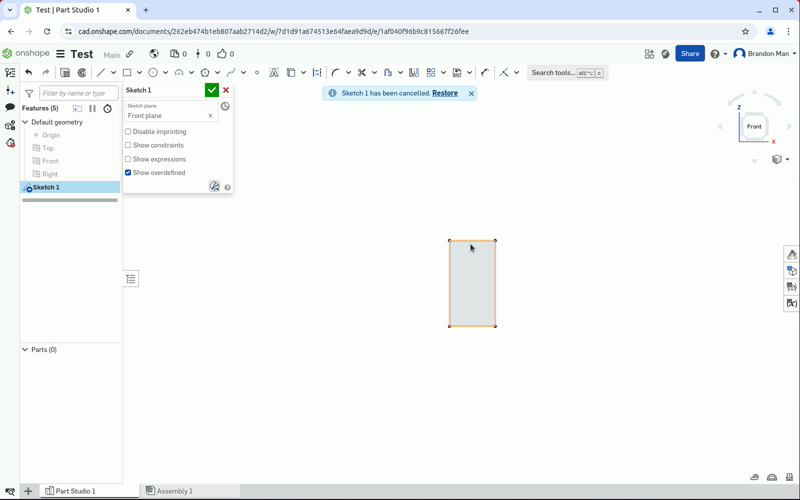
scroll(6)
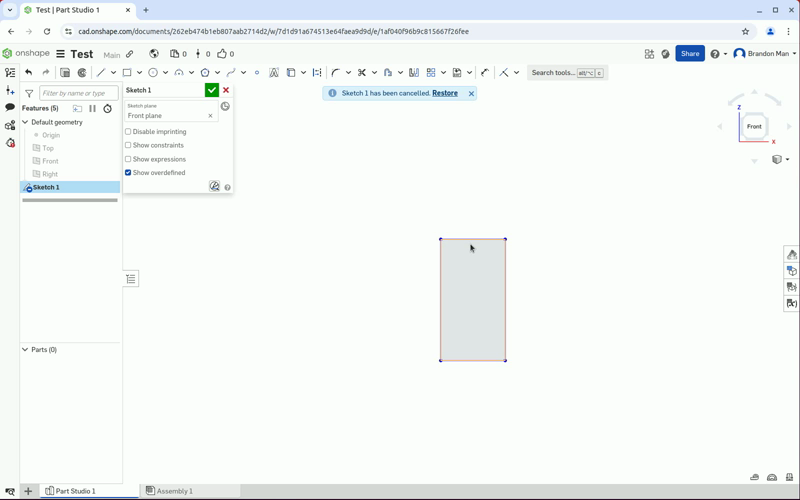
scroll(6)
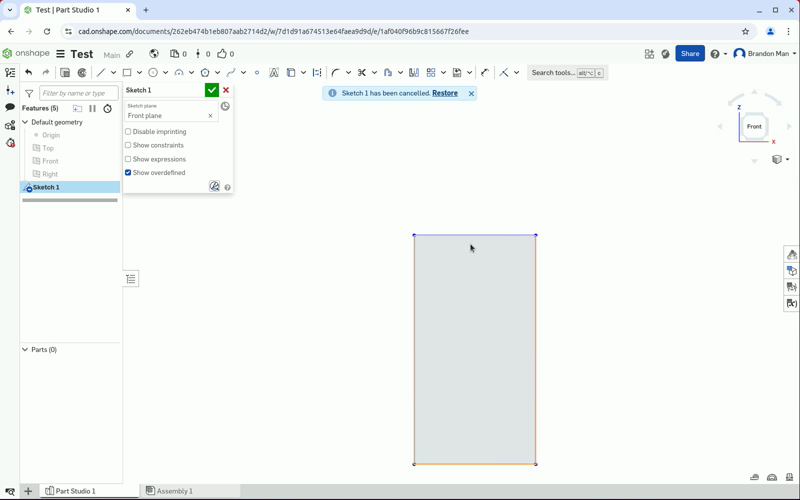
scroll(6)
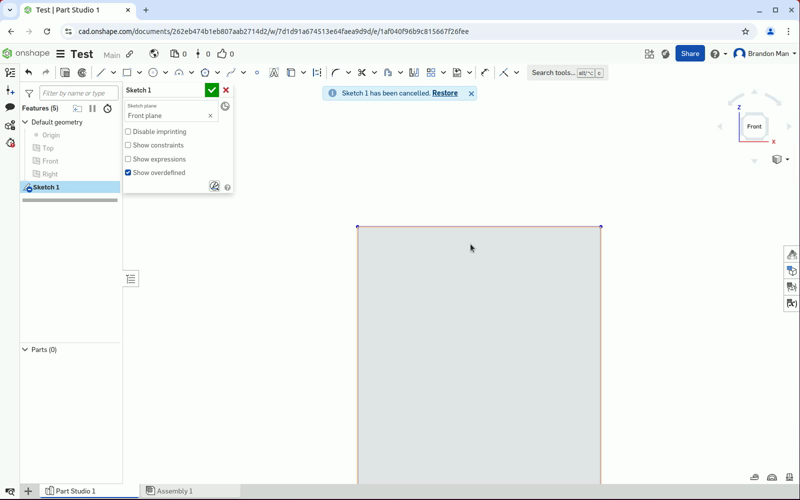
click(470, 243)
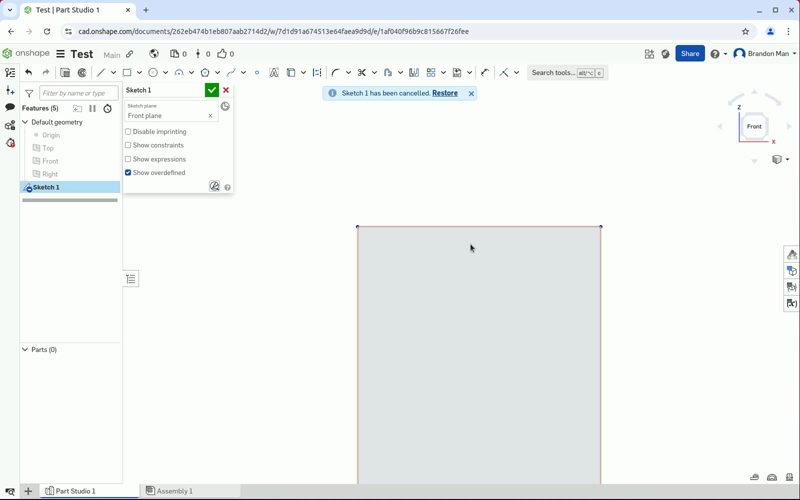
scroll(-6)
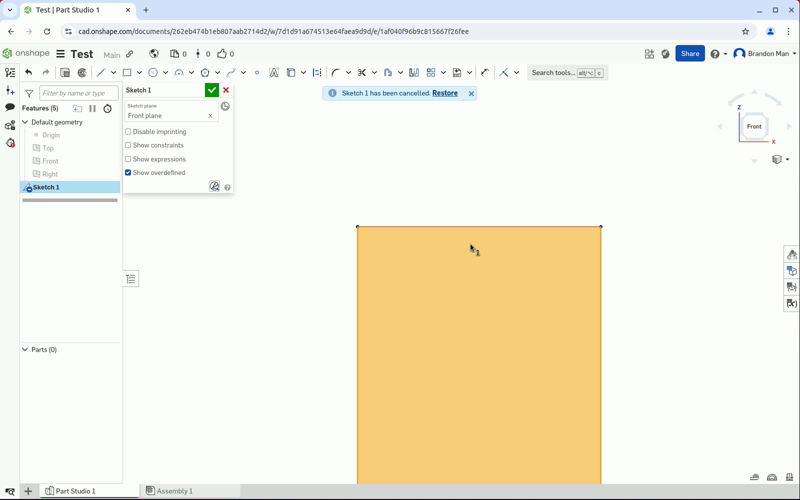
scroll(-6)
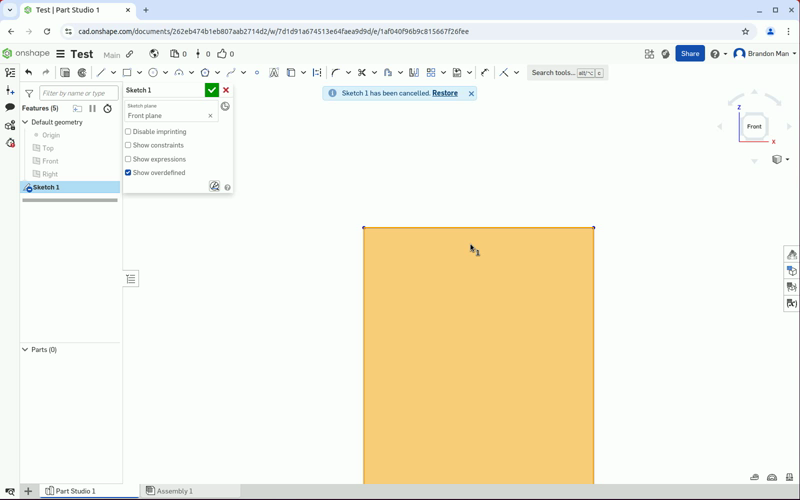
scroll(-6)
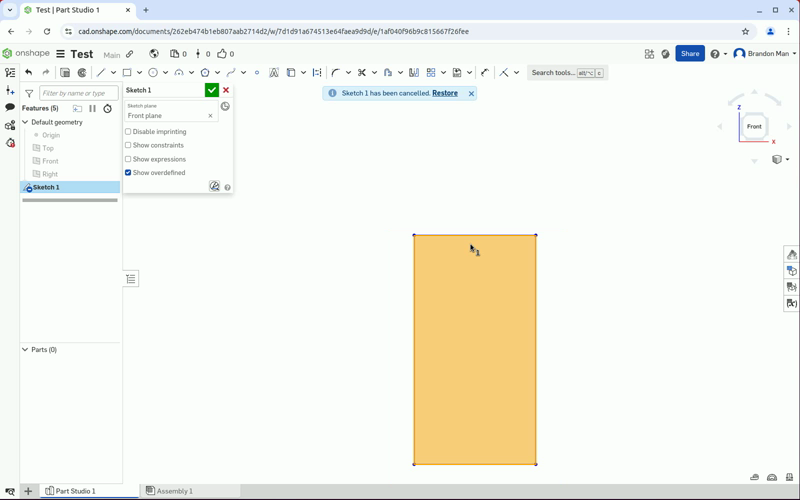
scroll(-6)
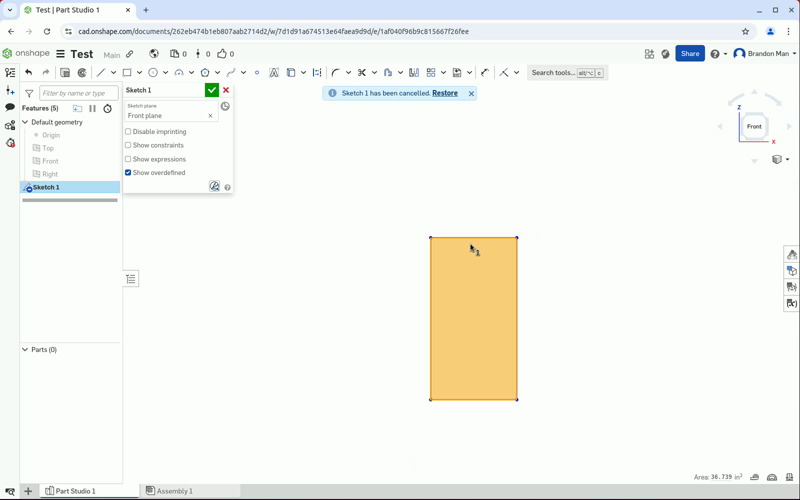
scroll(-6)
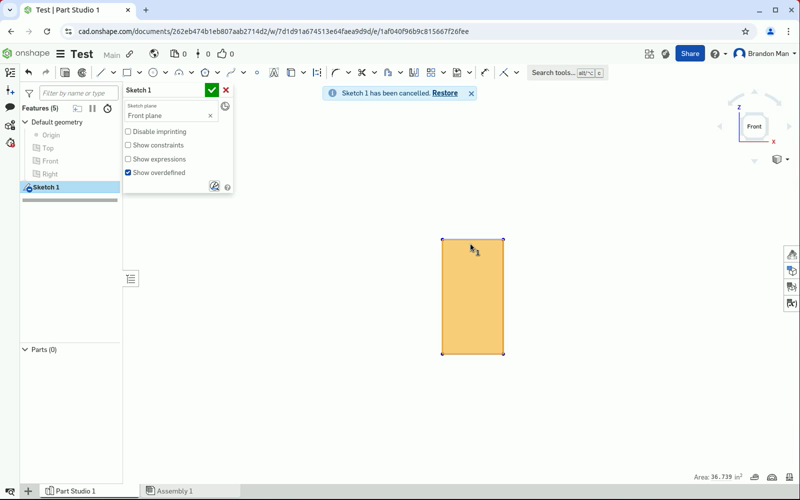
scroll(-6)
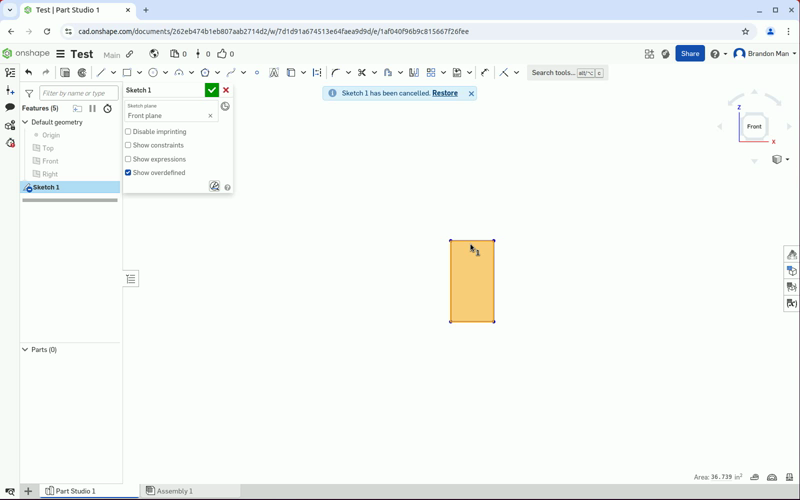
scroll(-6)
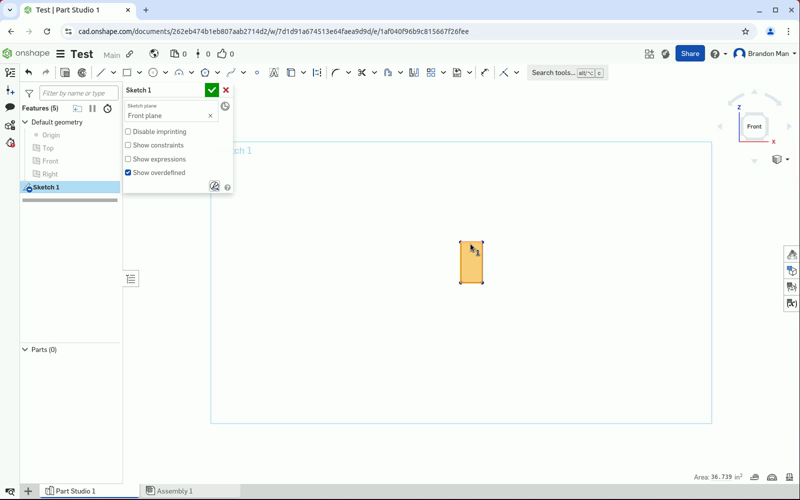
mouse_move(73, 352)
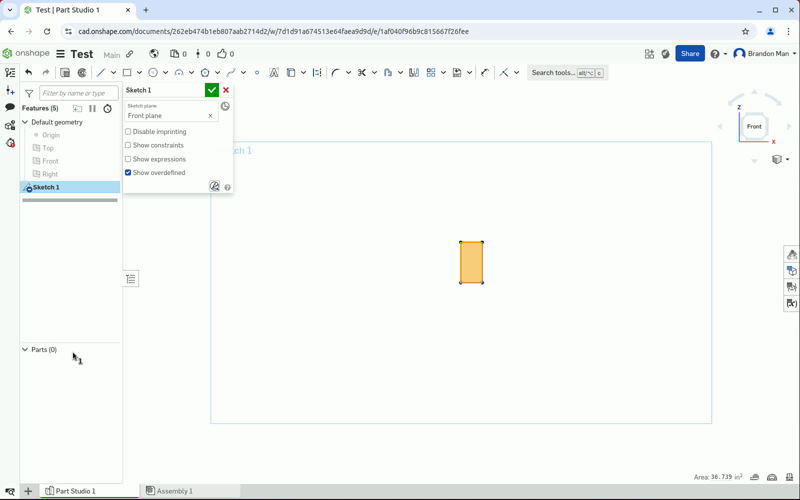
key(shift+y)
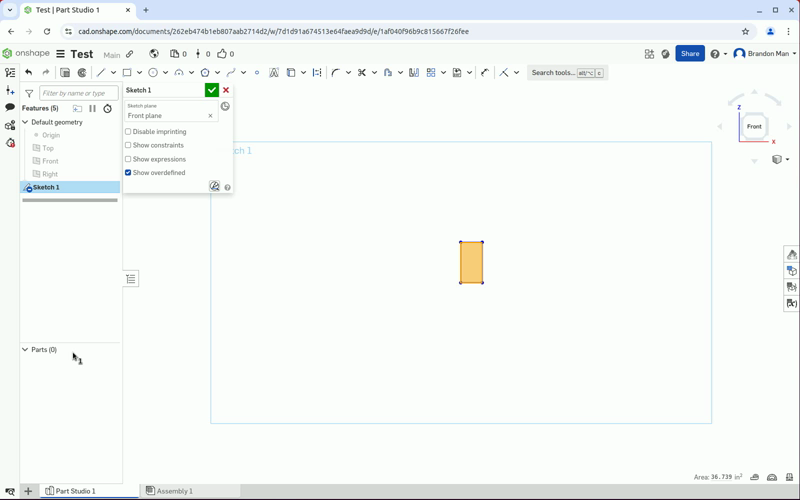
key(shift+e)
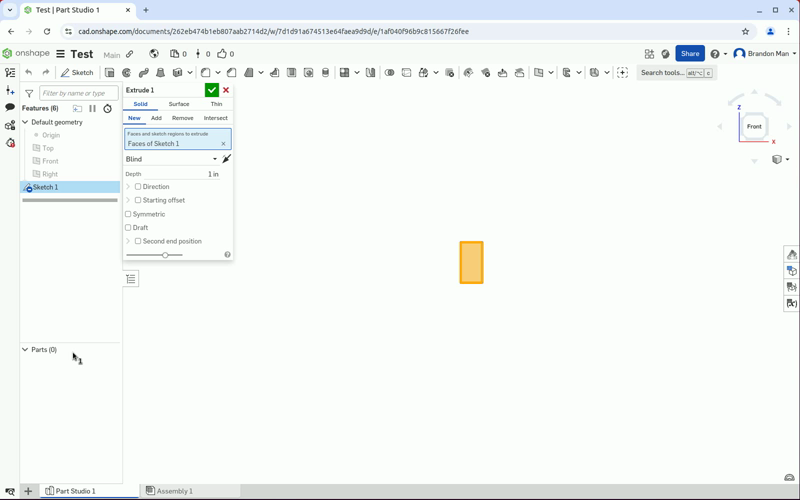
mouse_move(143, 106)
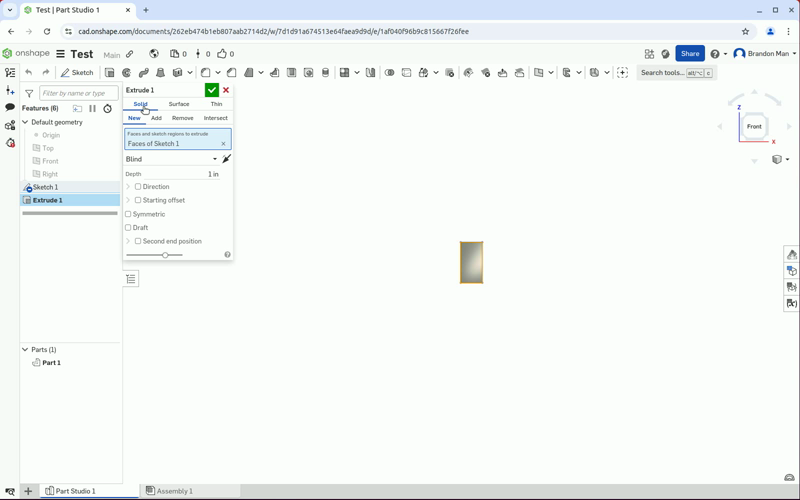
click(143, 106)
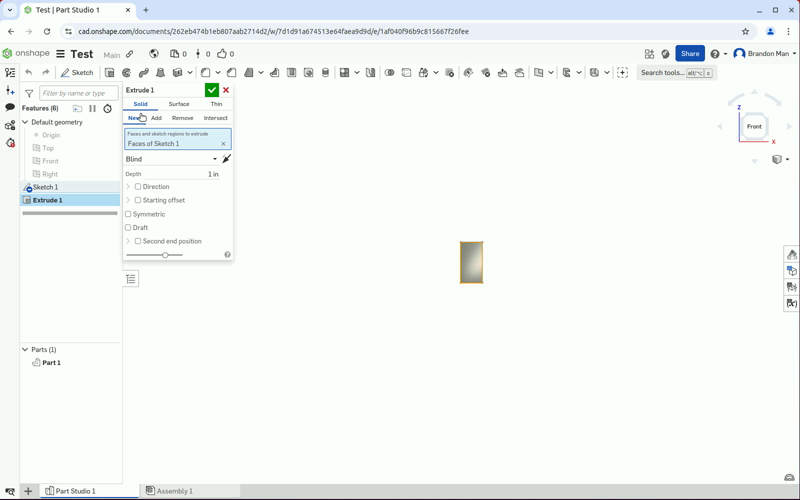
mouse_move(137, 120)
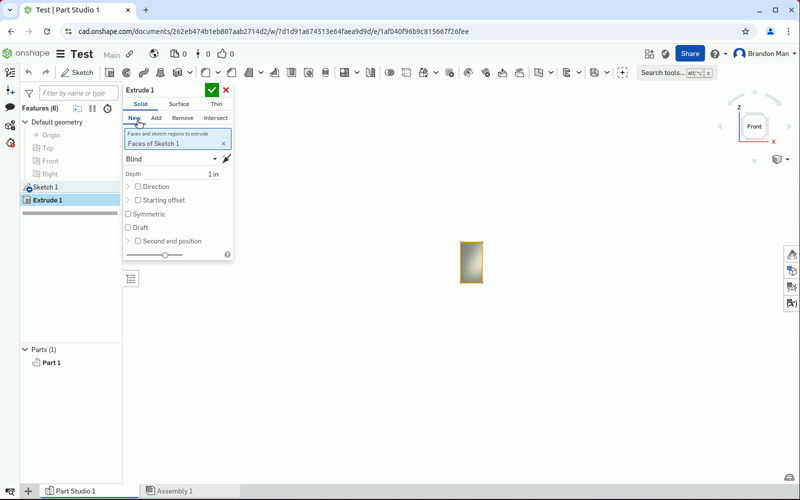
click(137, 120)
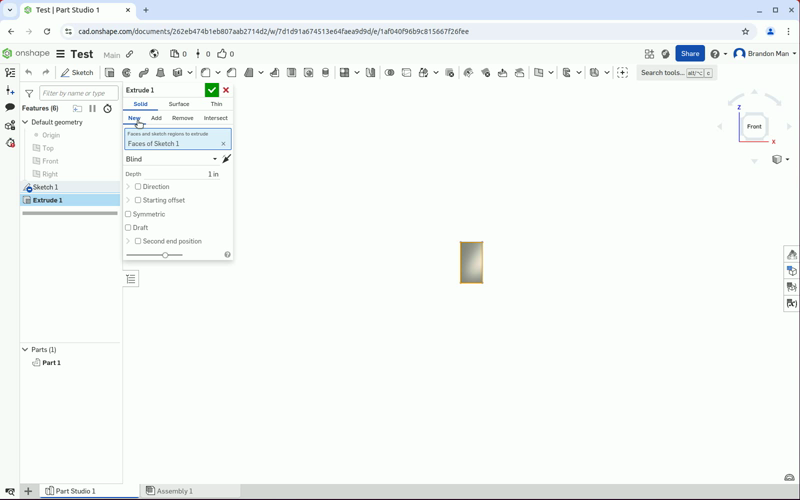
key(tab, 4)
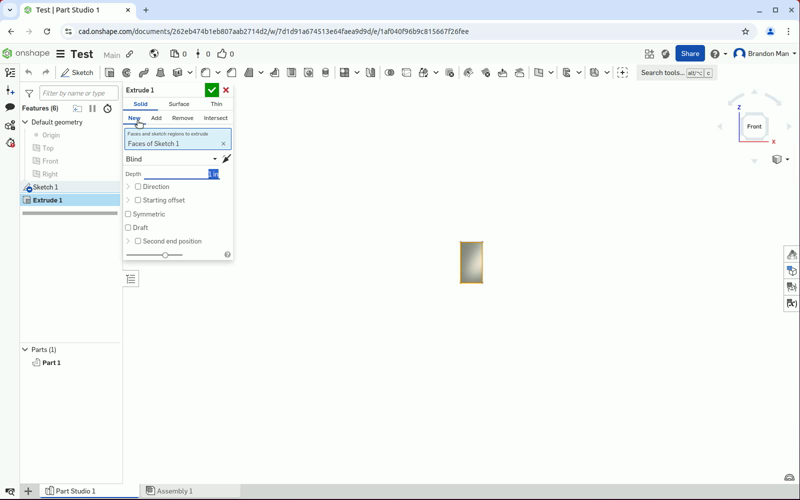
text(6.258)
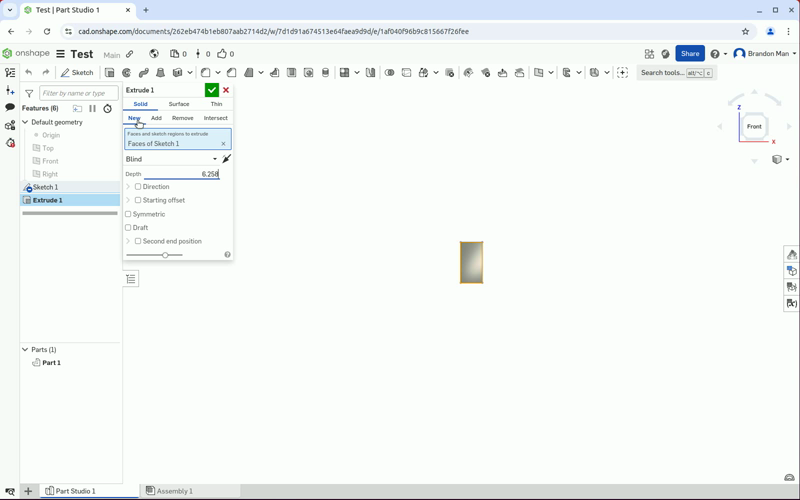
key(enter)
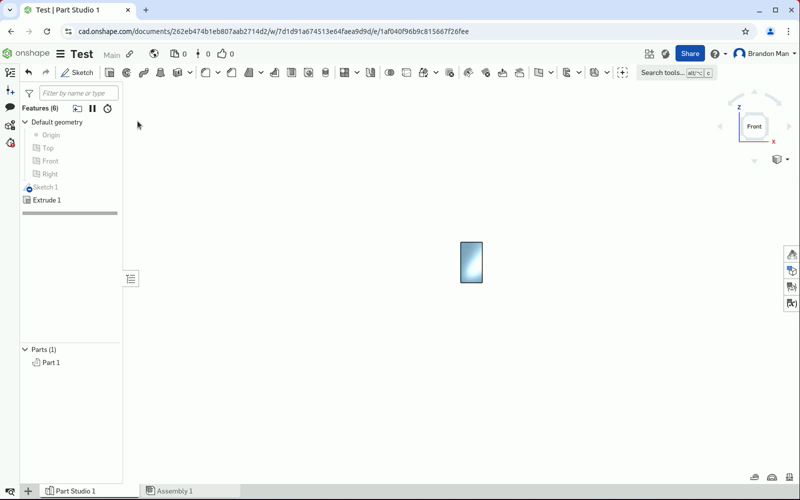
key(shift+h)
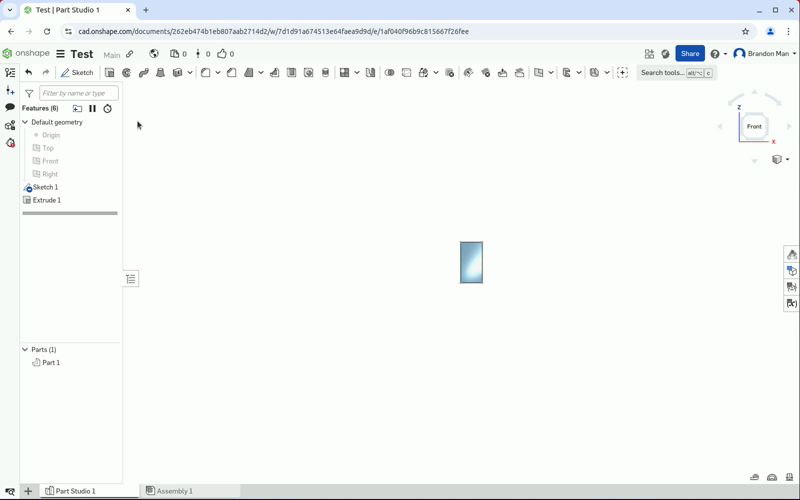
key(shift+h)
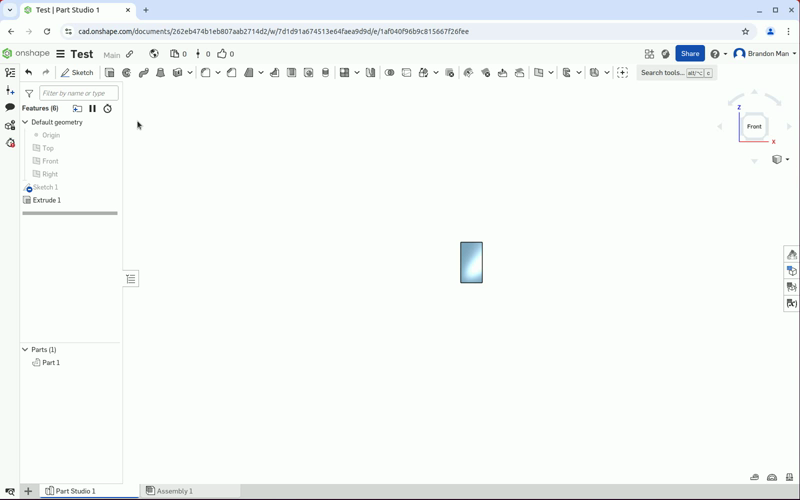
mouse_move(73, 189)
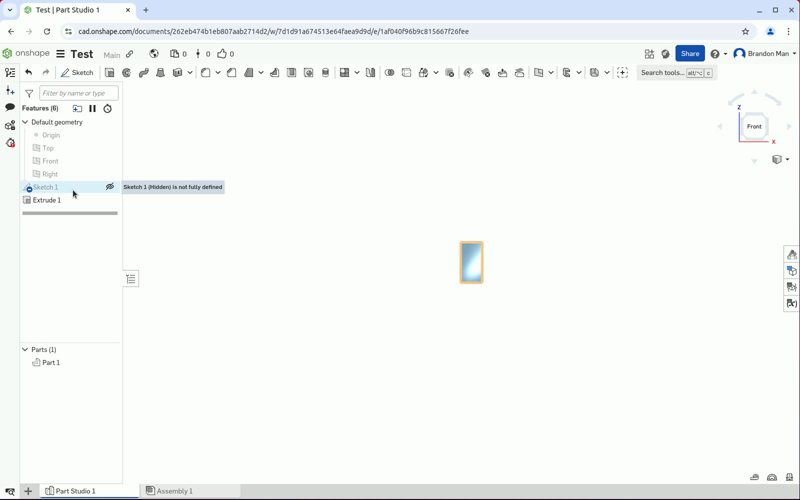
click(73, 189)
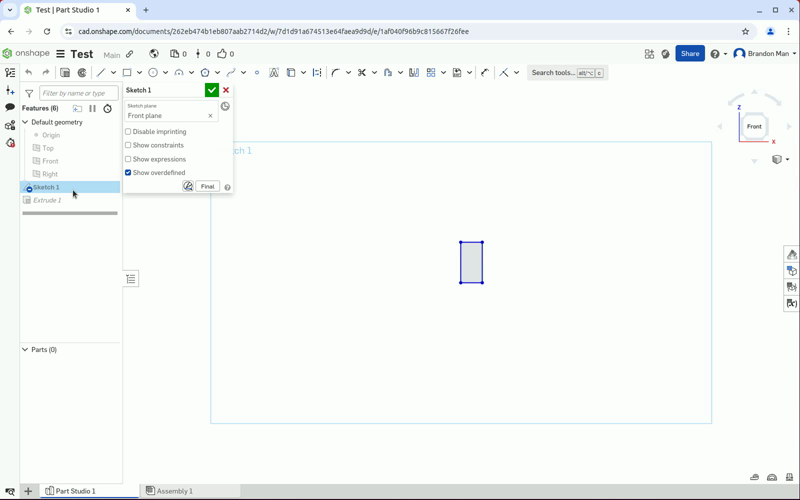
mouse_move(229, 92)
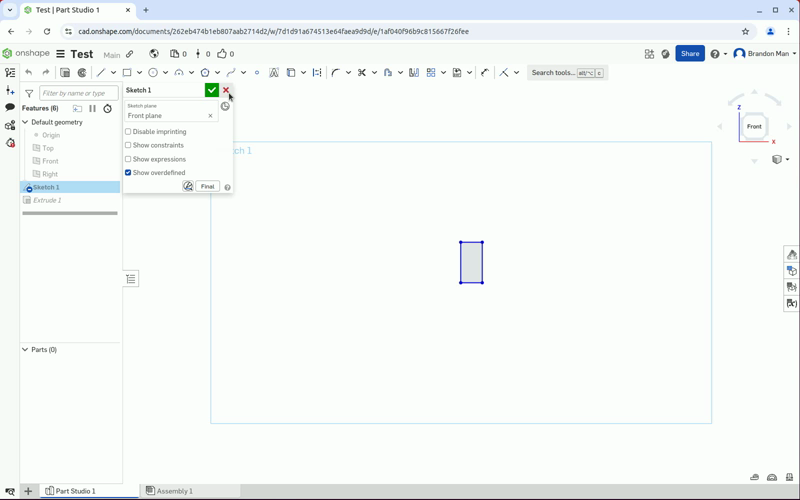
click(229, 92)
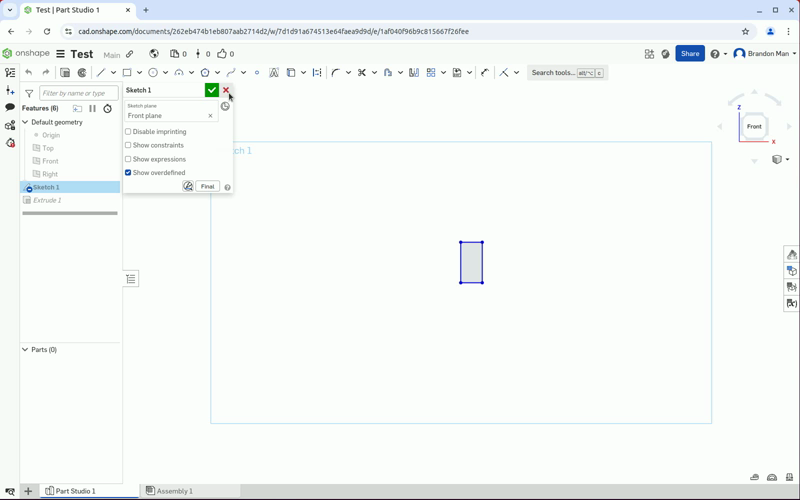
key(shift+s)
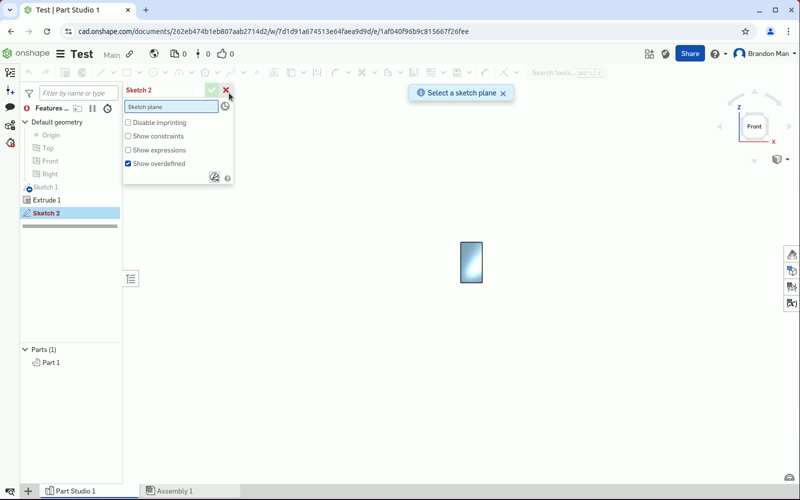
mouse_move(73, 163)
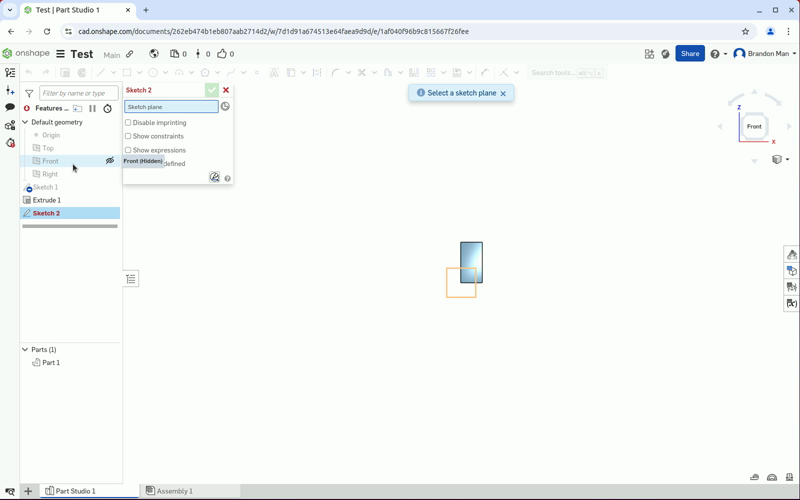
click(73, 163)
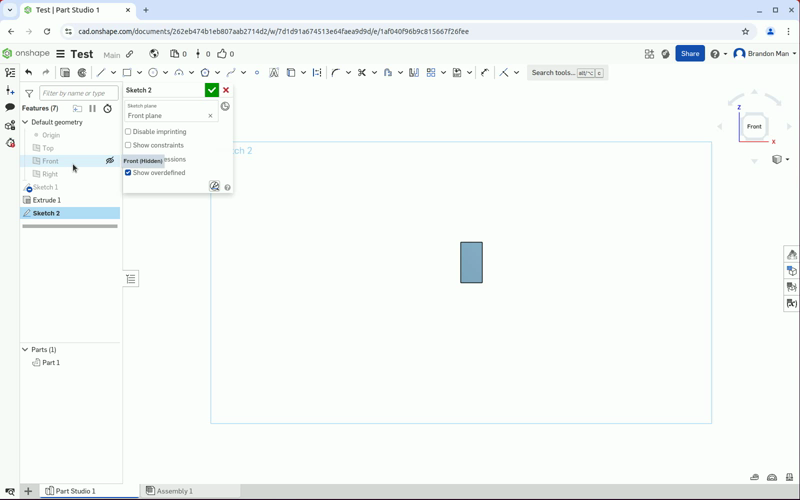
mouse_move(73, 352)
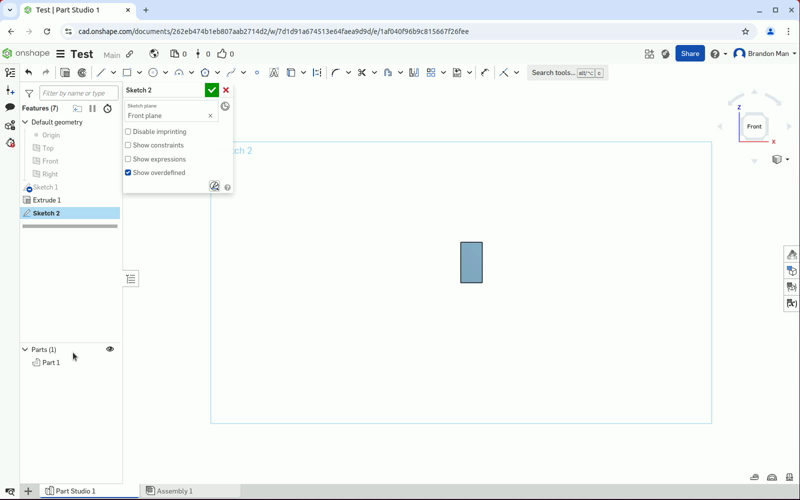
key(y)
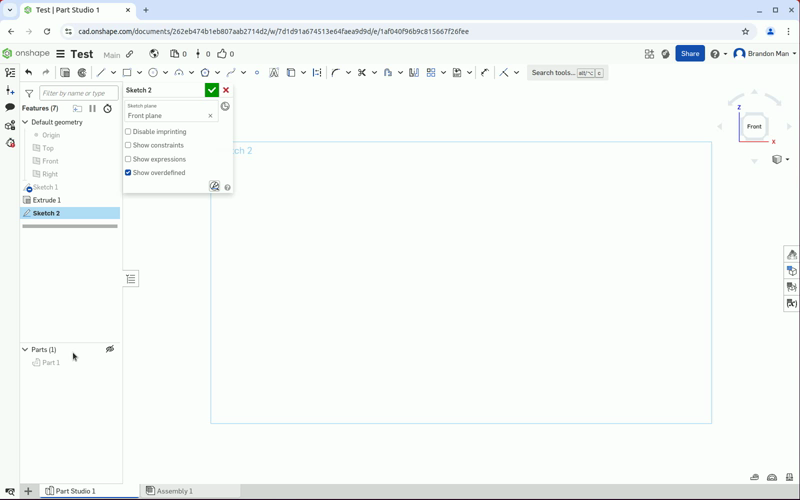
key(l)
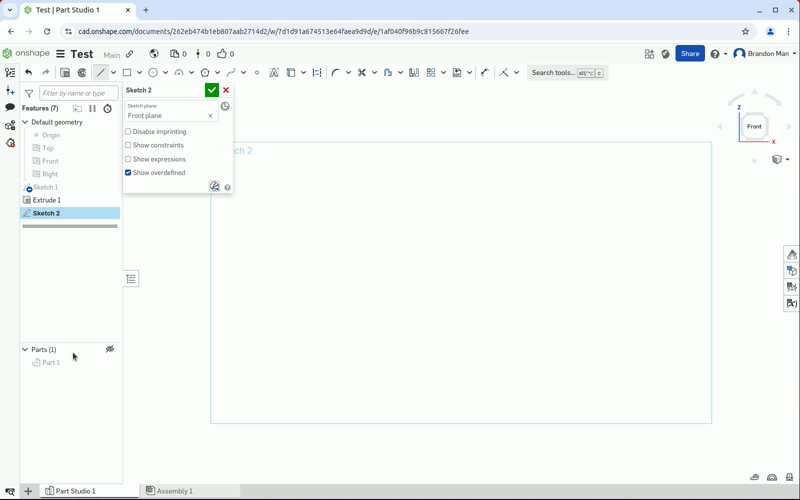
key_down(shift)
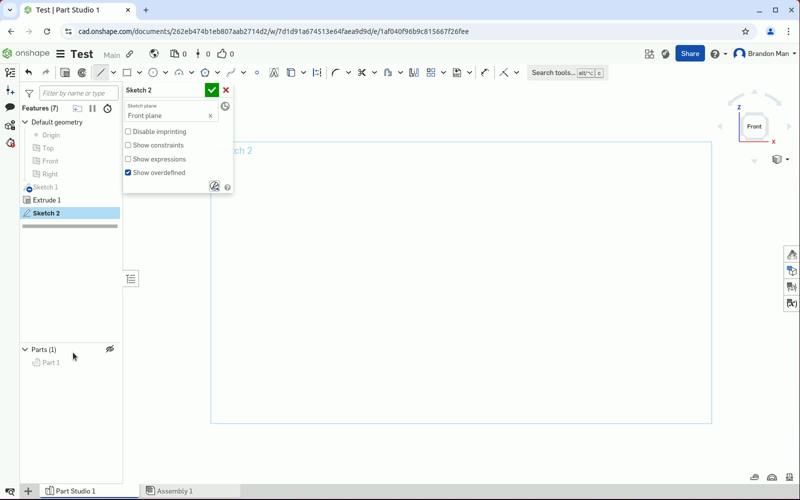
mouse_move(460, 282)
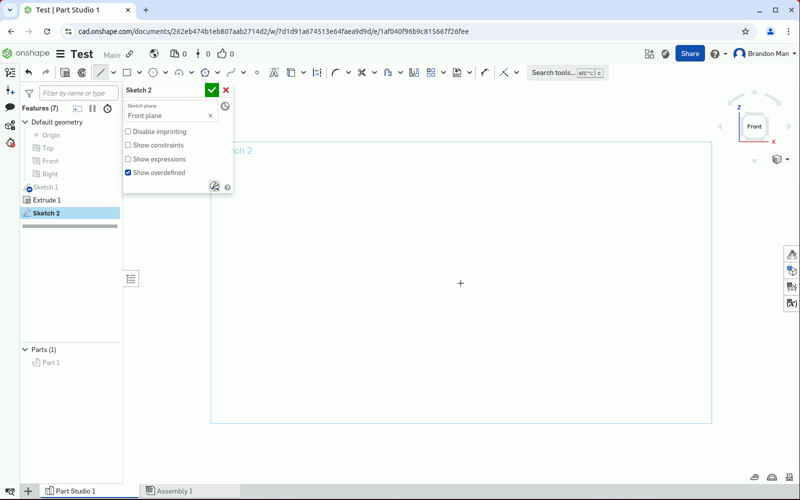
click(460, 282)
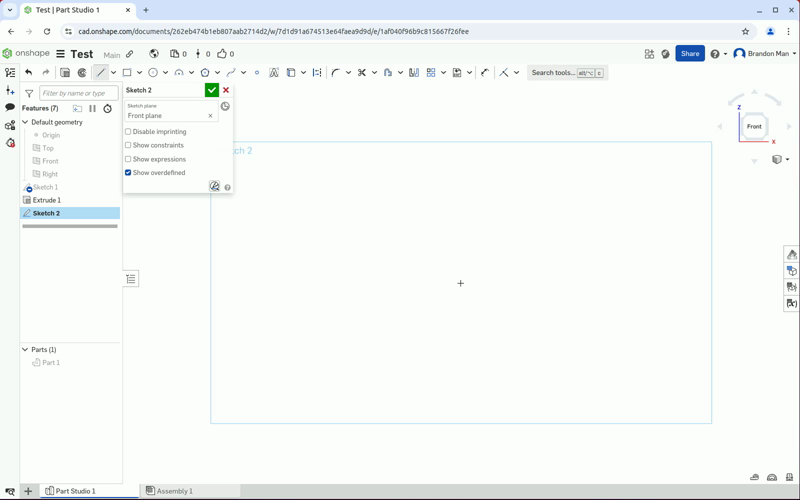
key_up(shift)
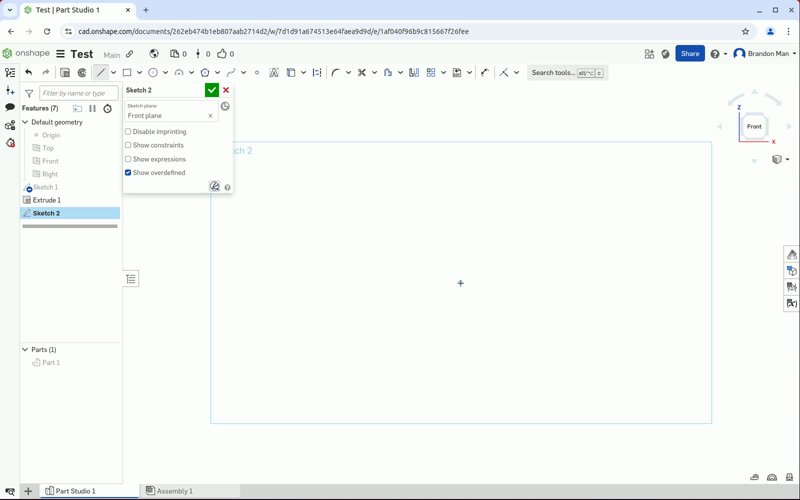
key_down(shift)
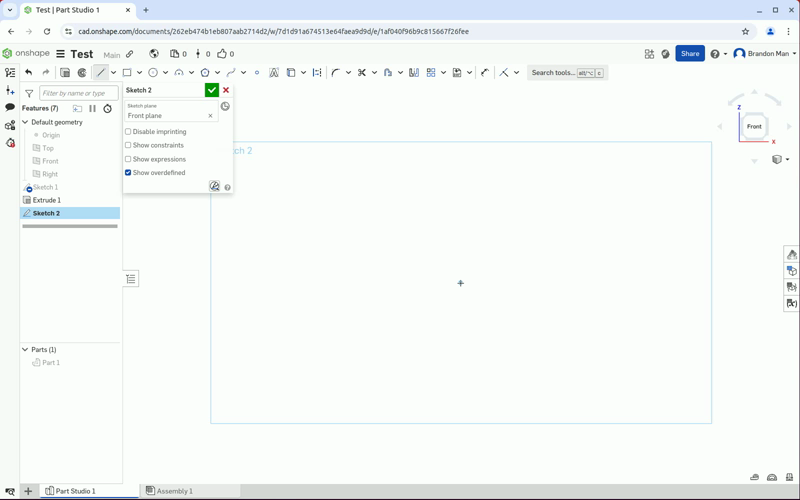
mouse_move(490, 282)
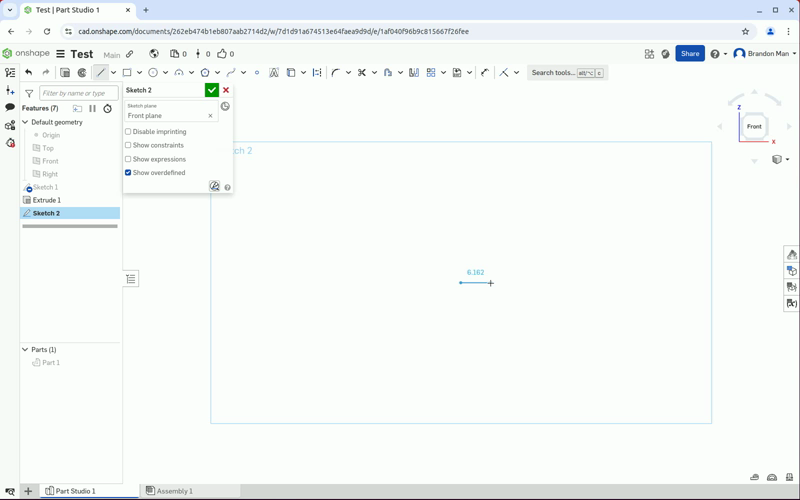
mouse_move(482, 282)
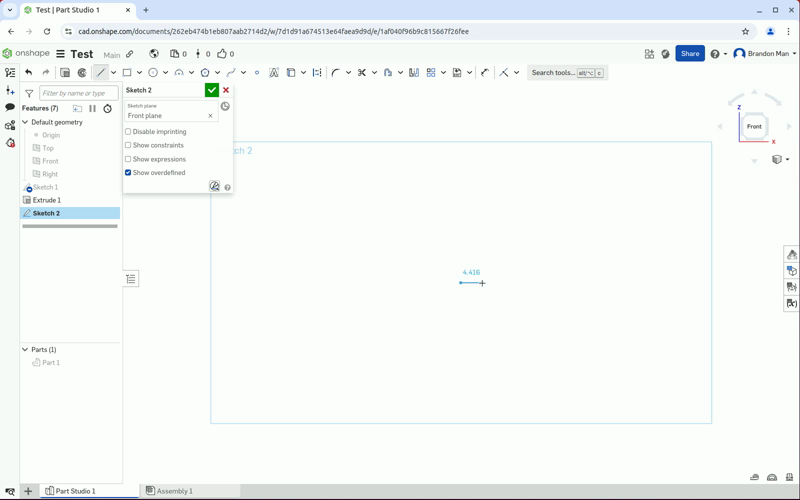
click(482, 282)
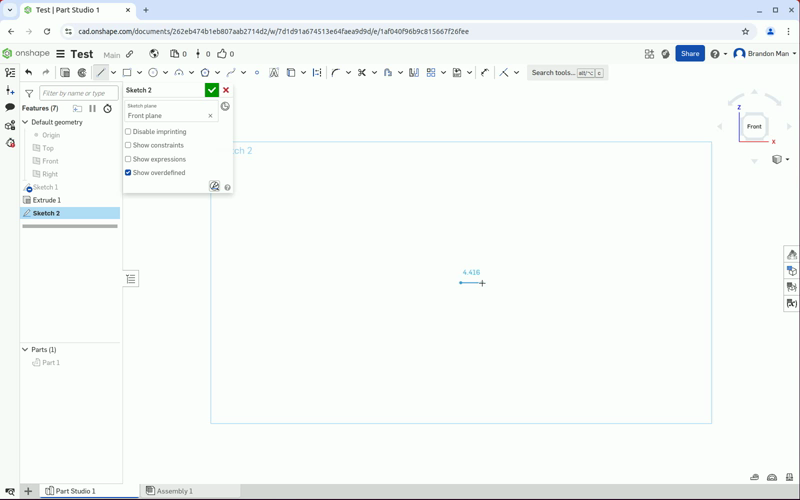
key_up(shift)
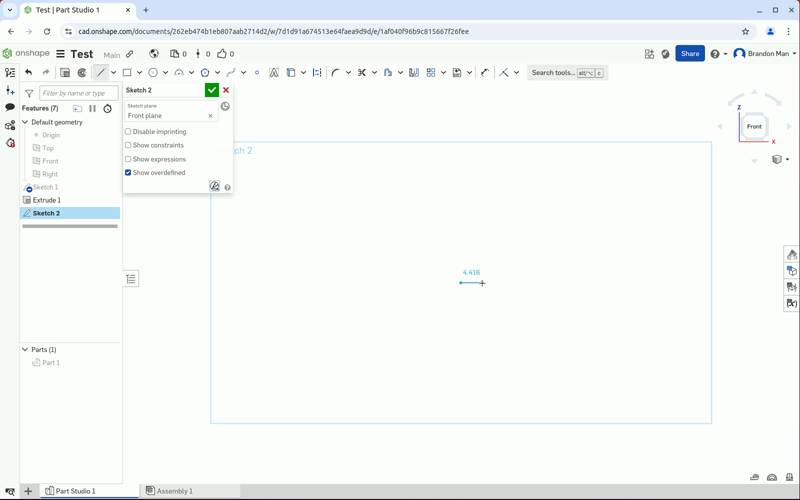
key_down(shift)
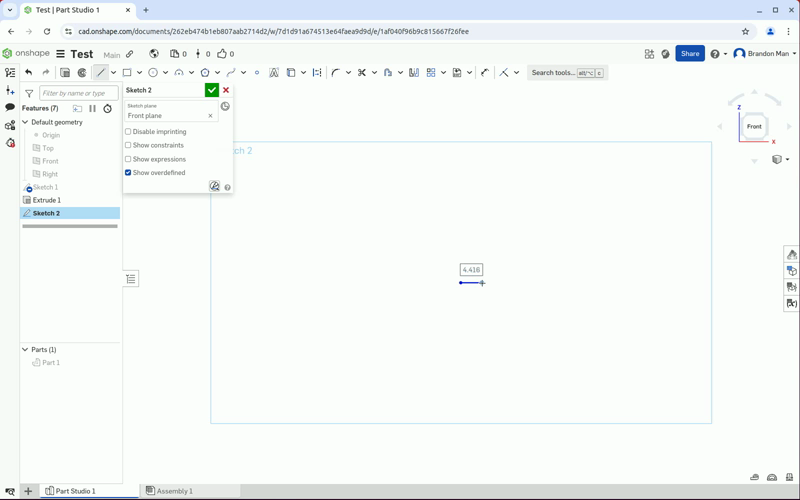
mouse_move(512, 282)
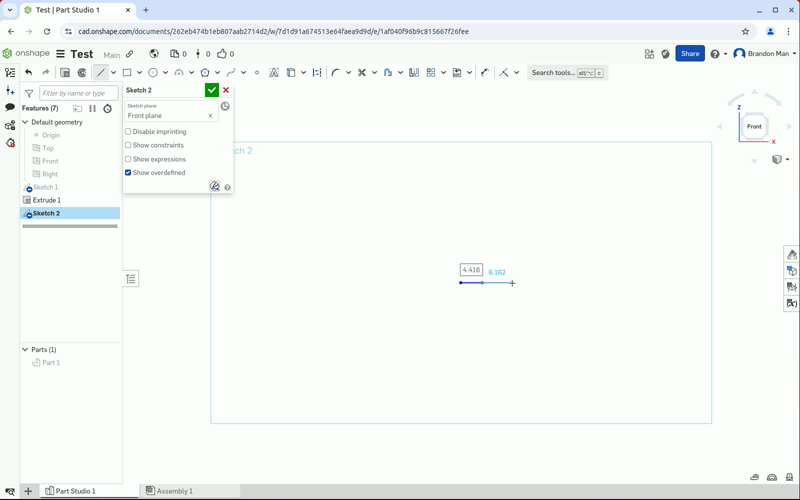
mouse_move(482, 242)
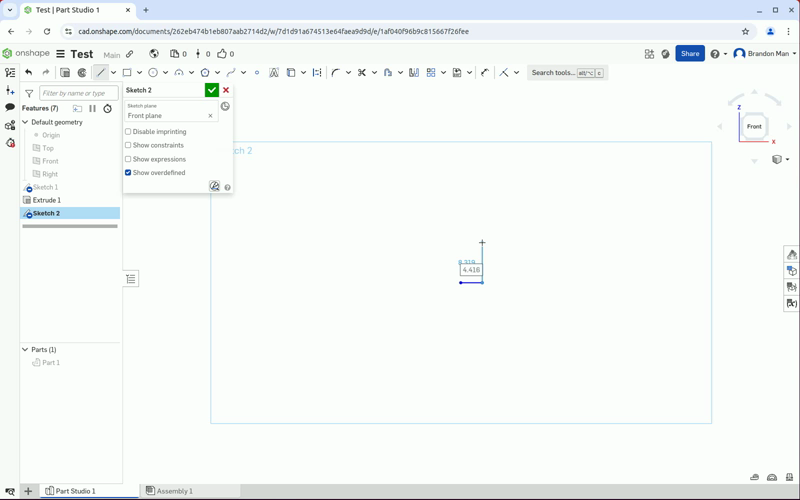
click(482, 242)
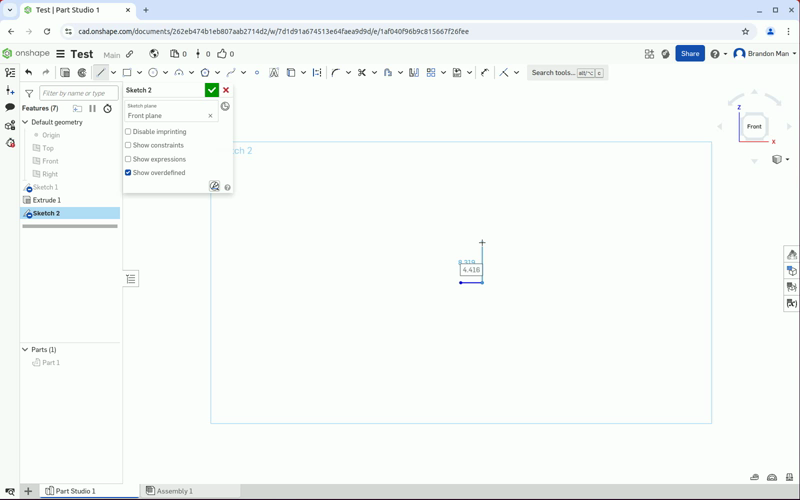
key_up(shift)
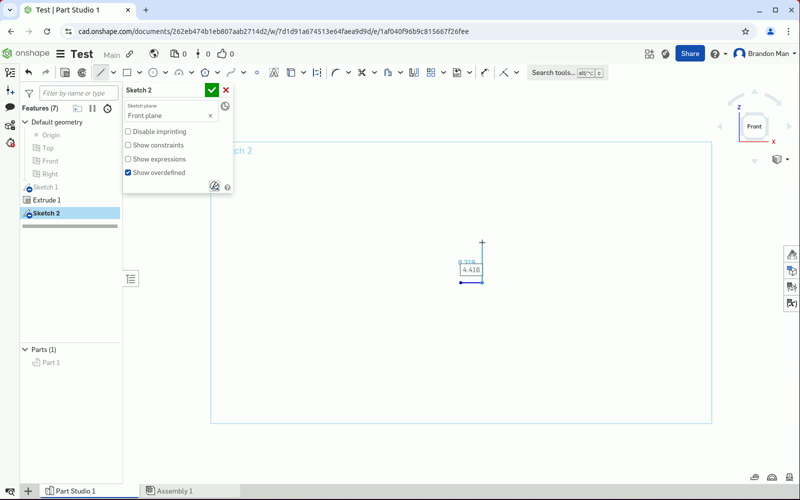
key_down(shift)
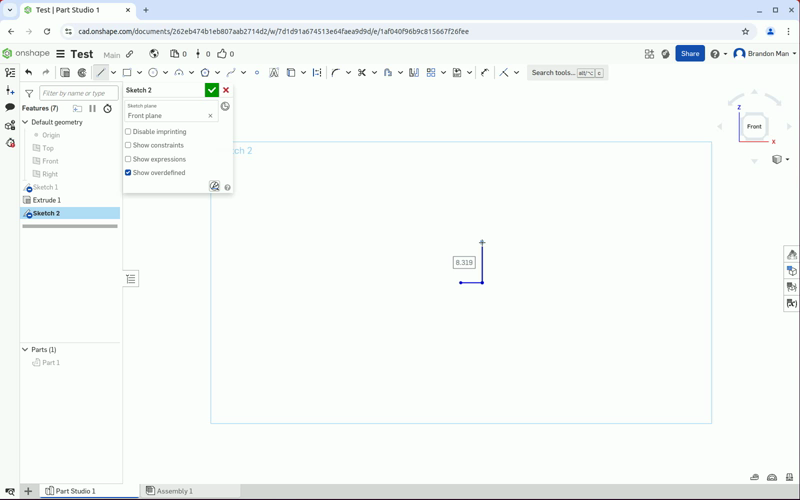
mouse_move(512, 242)
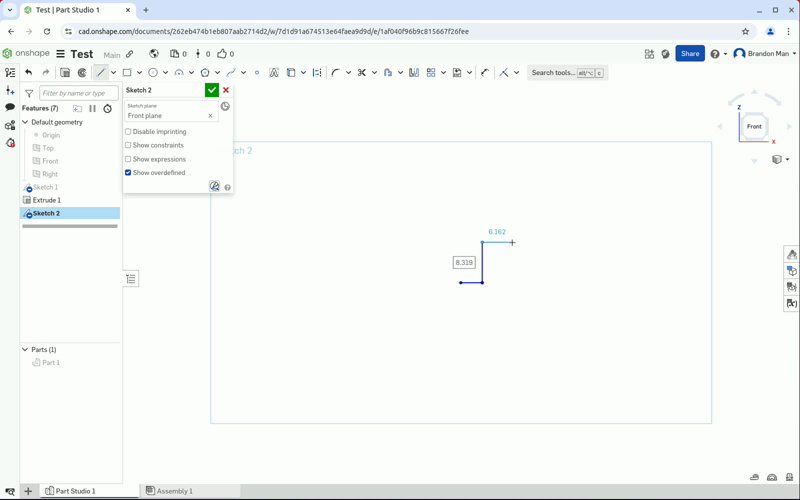
mouse_move(460, 242)
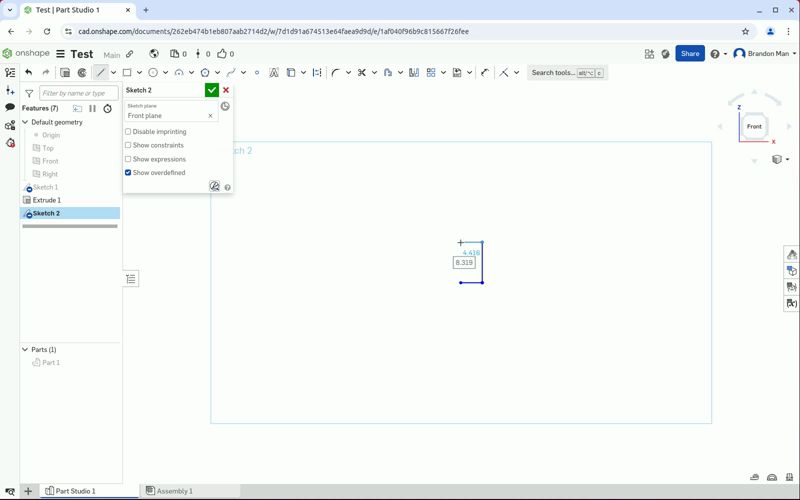
click(460, 242)
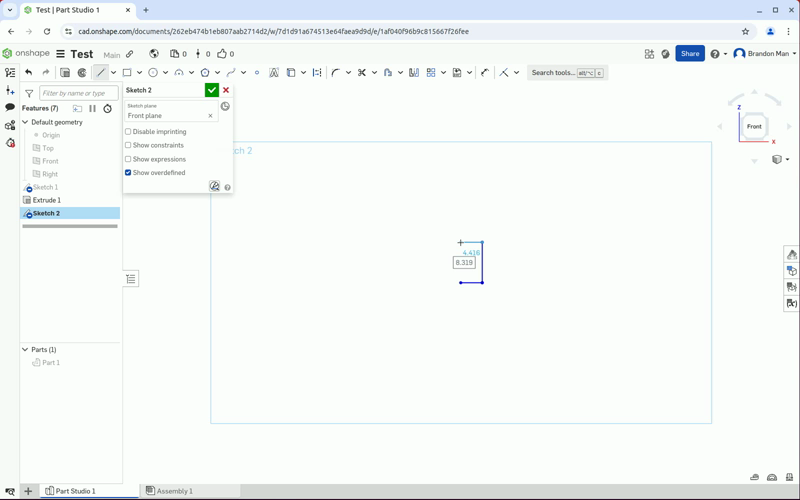
key_up(shift)
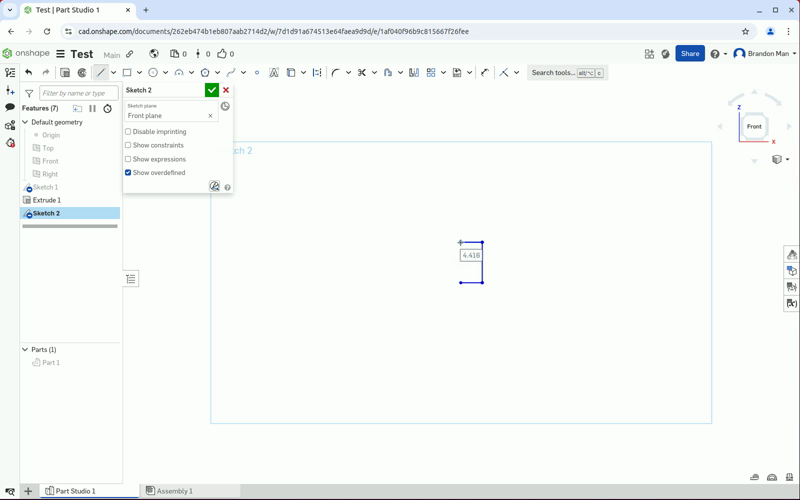
mouse_move(490, 242)
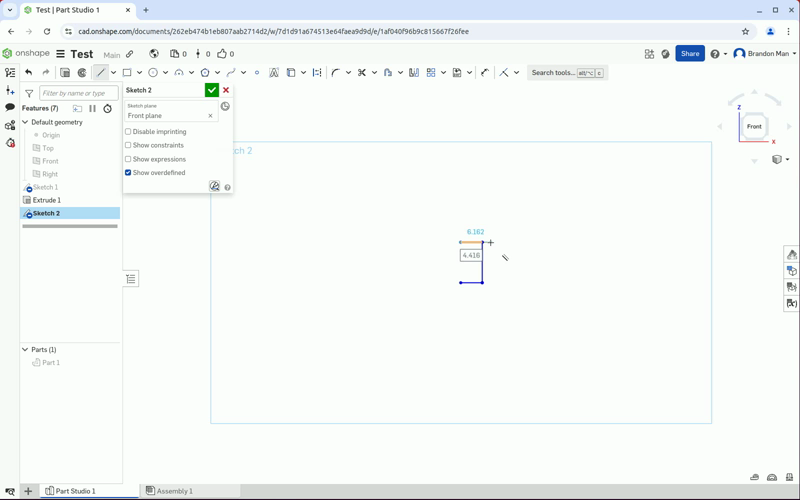
key_down(shift)
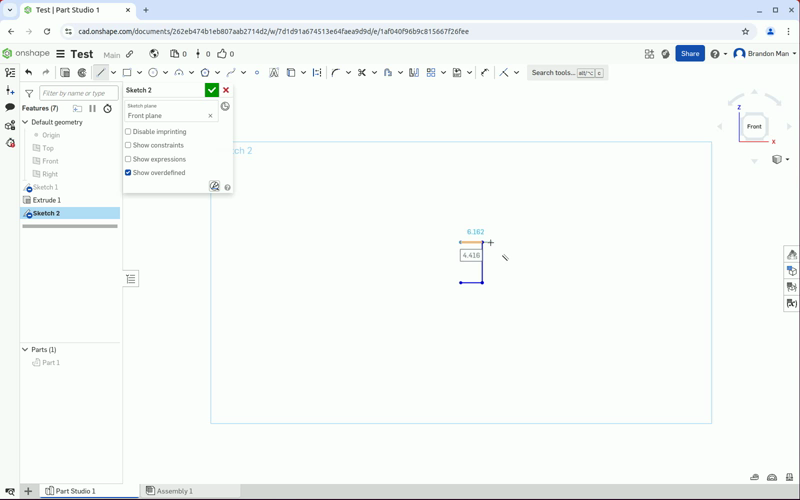
mouse_move(460, 282)
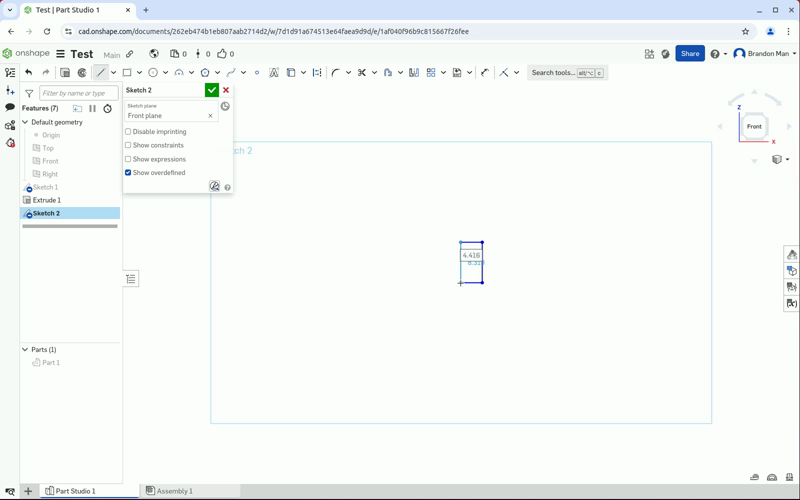
key_up(shift)
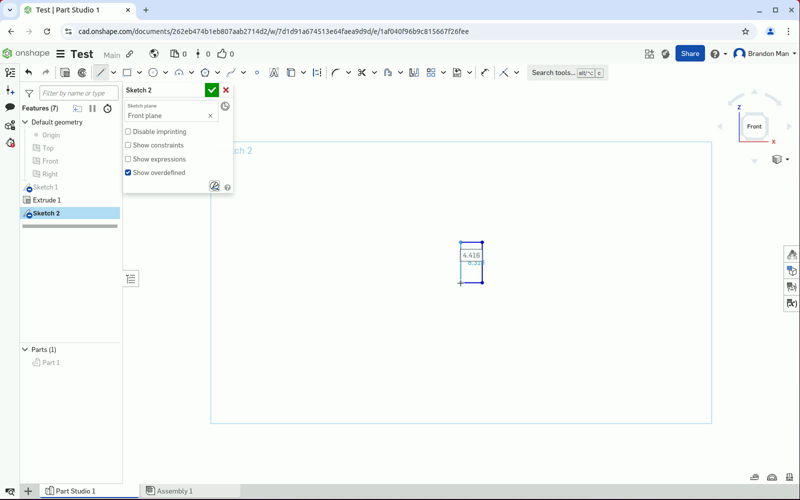
click(460, 282)
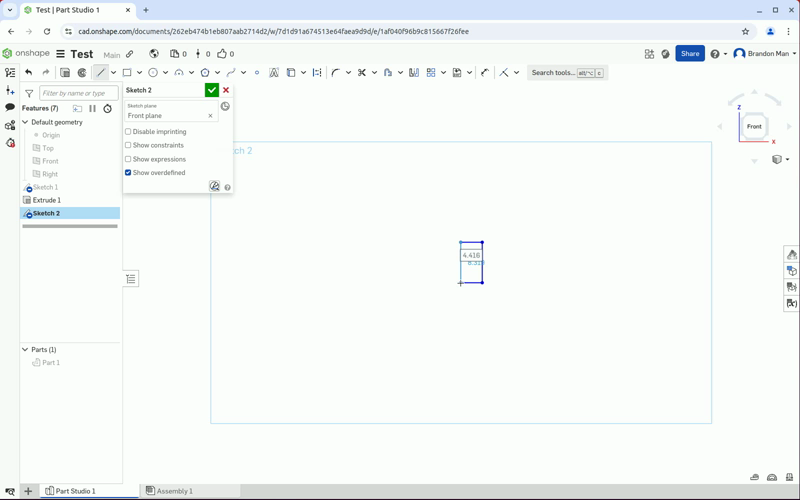
key(esc)
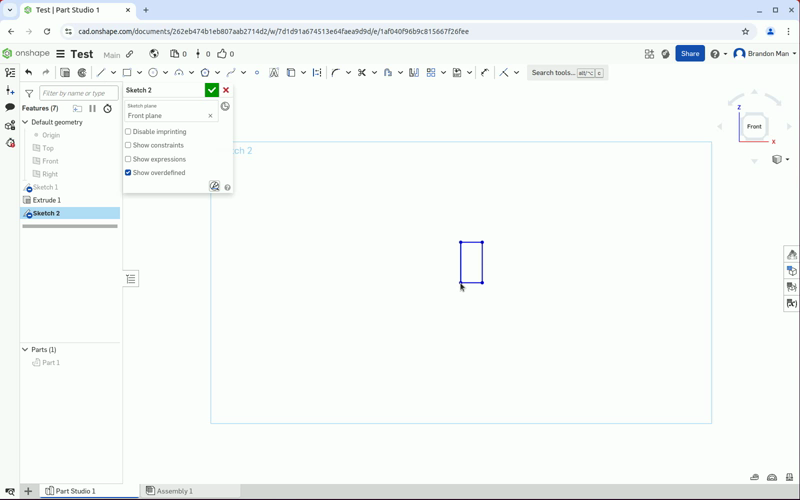
mouse_move(478, 249)
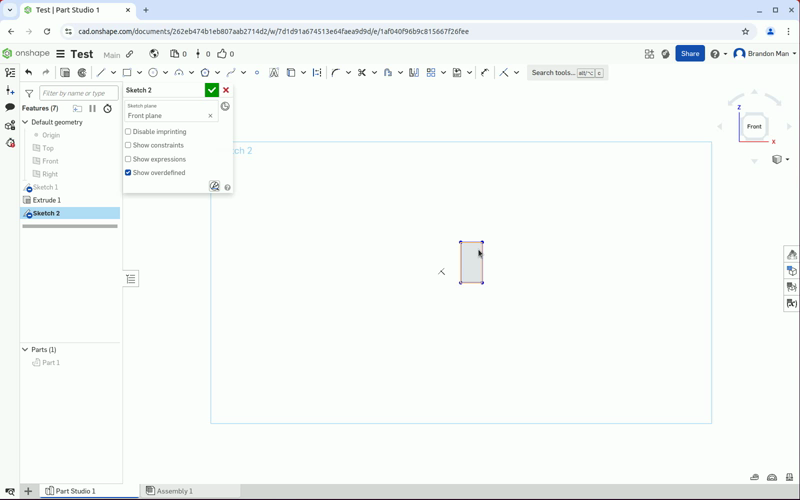
scroll(6)
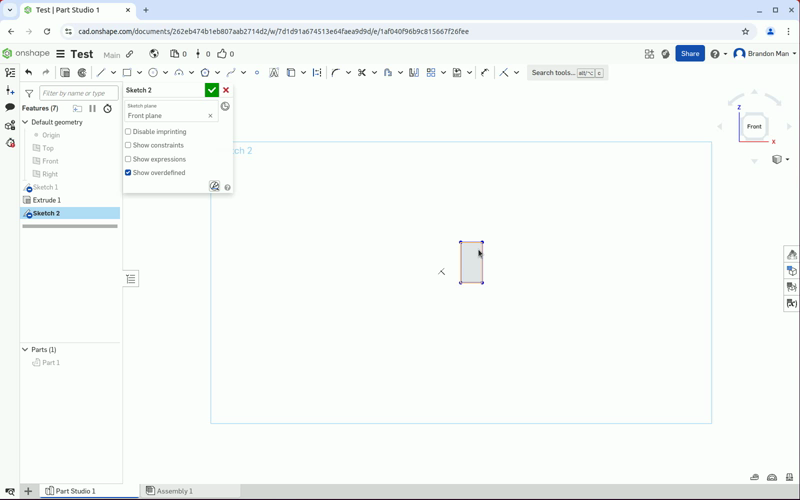
scroll(6)
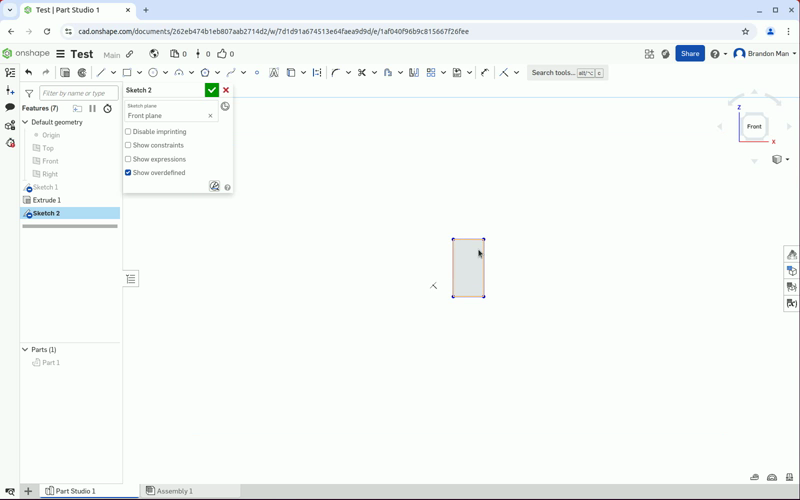
scroll(6)
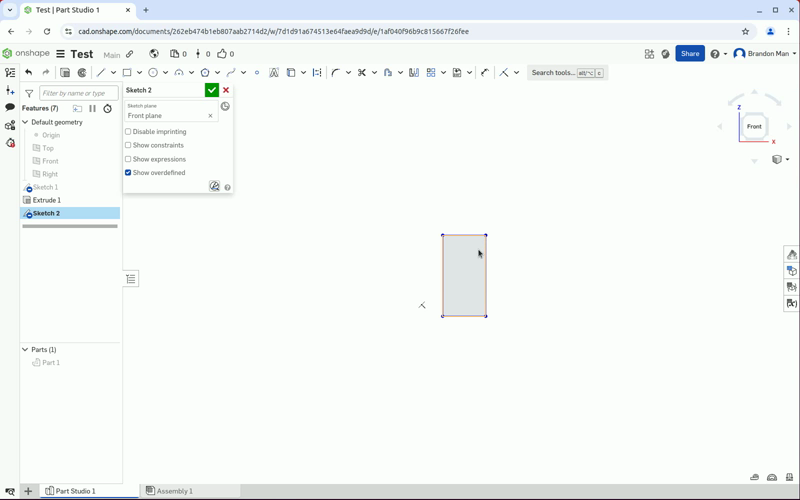
scroll(6)
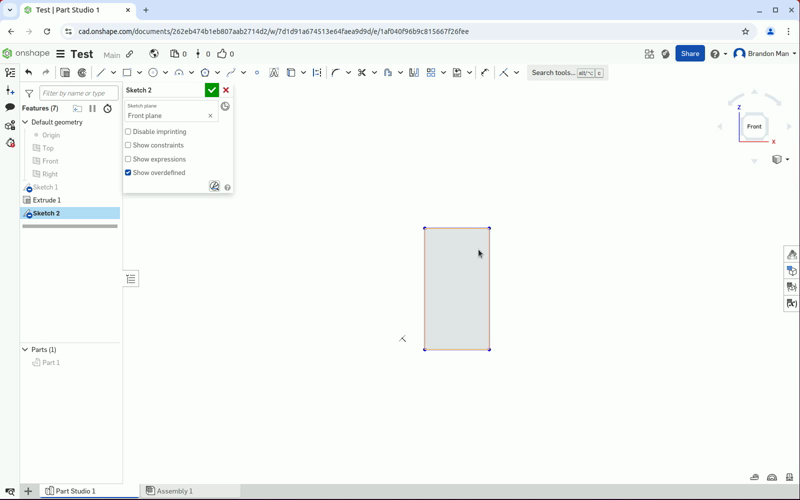
scroll(6)
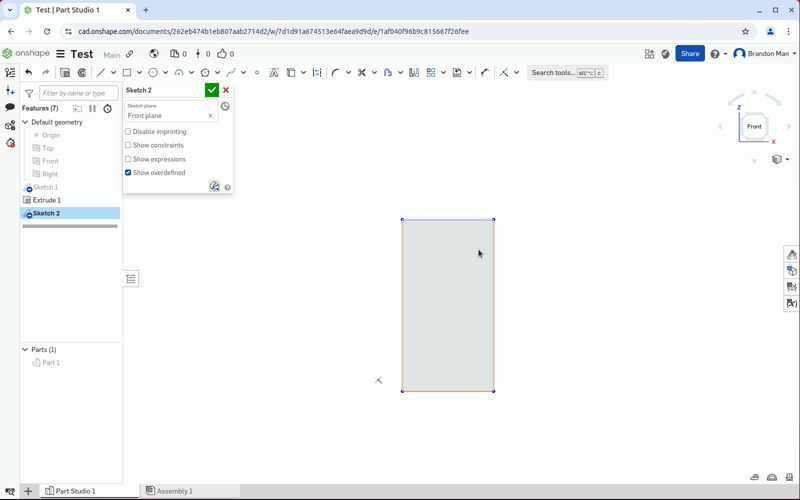
scroll(6)
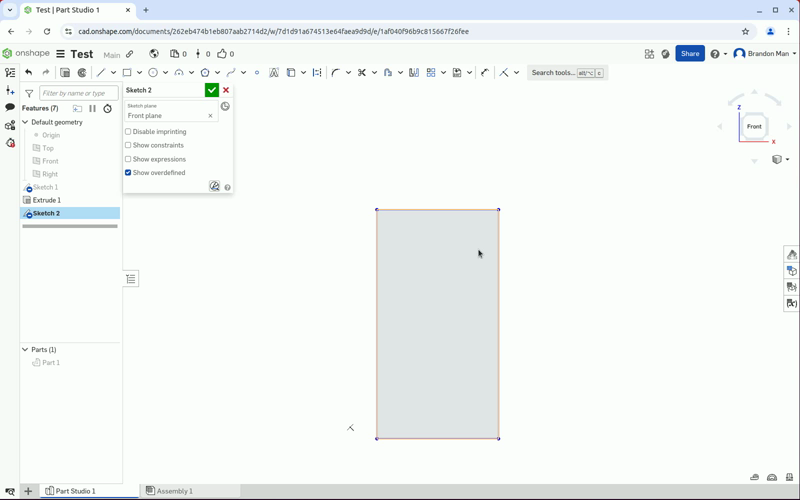
scroll(6)
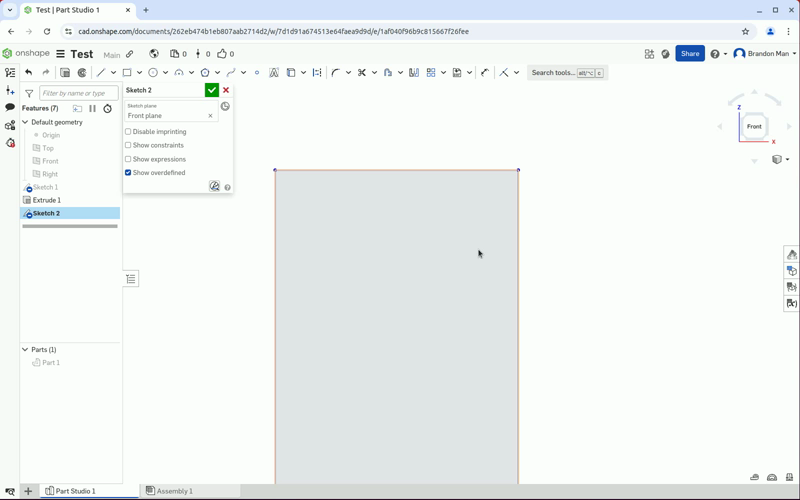
click(478, 249)
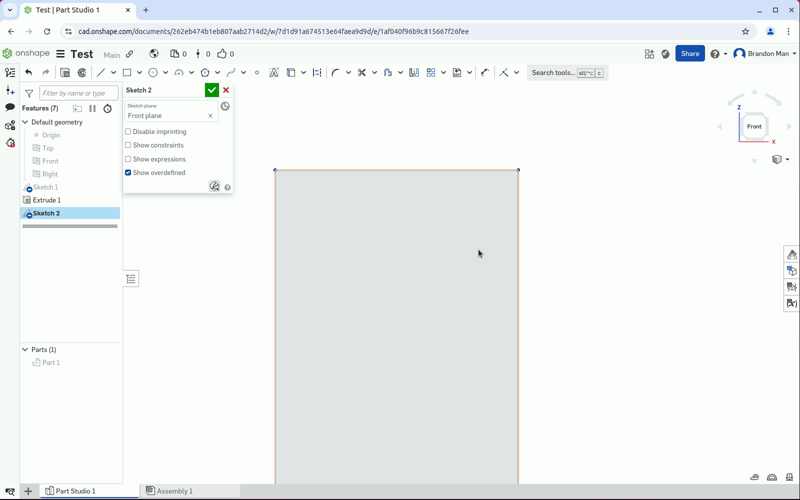
scroll(-6)
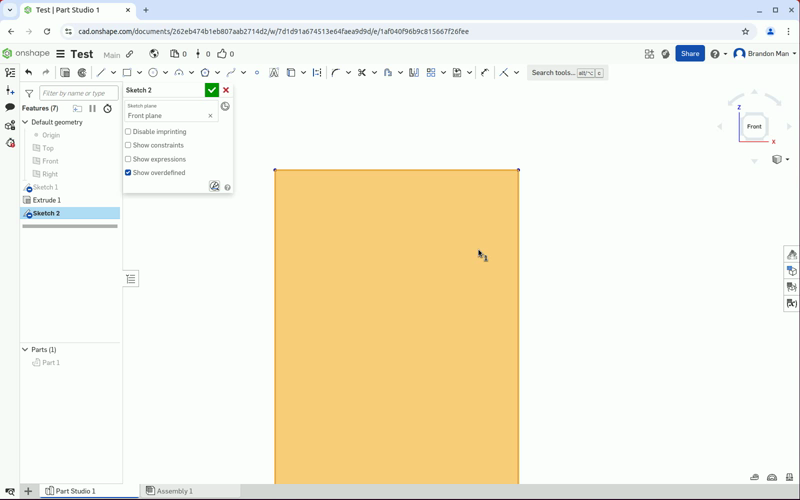
scroll(-6)
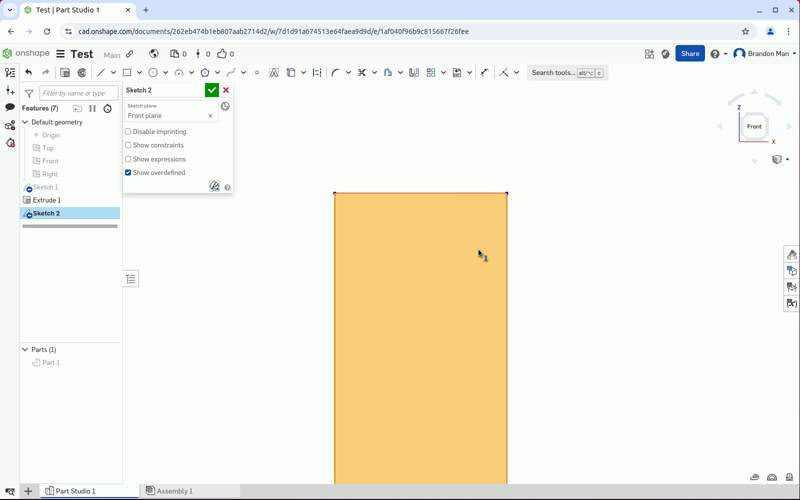
scroll(-6)
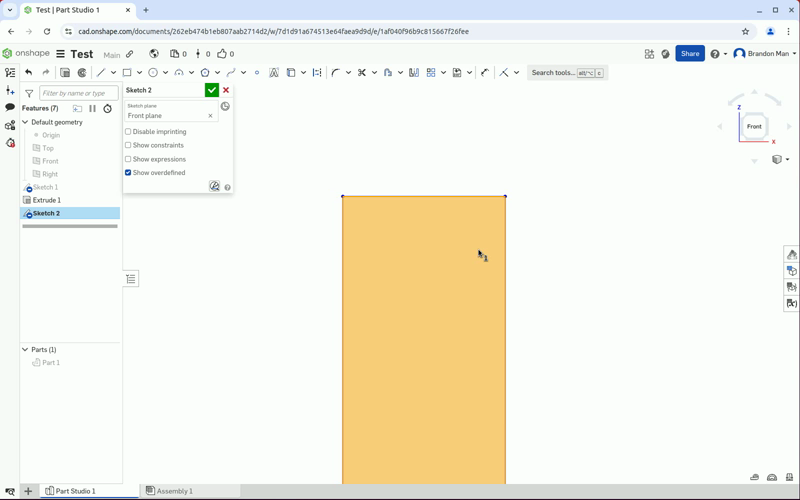
scroll(-6)
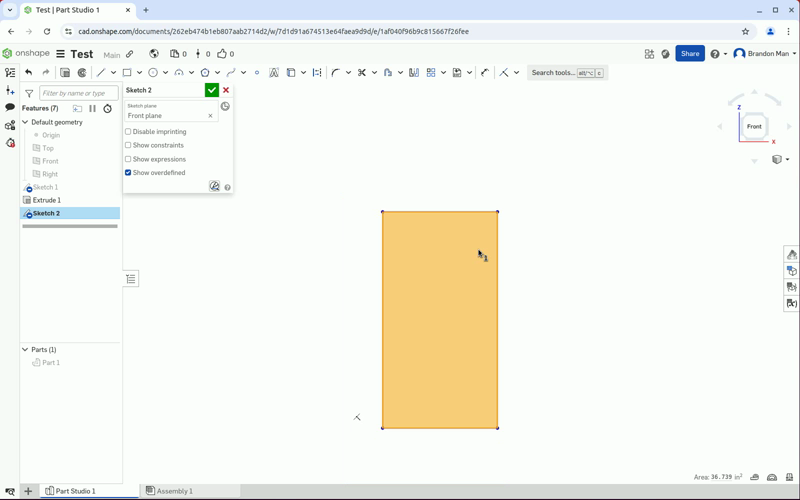
scroll(-6)
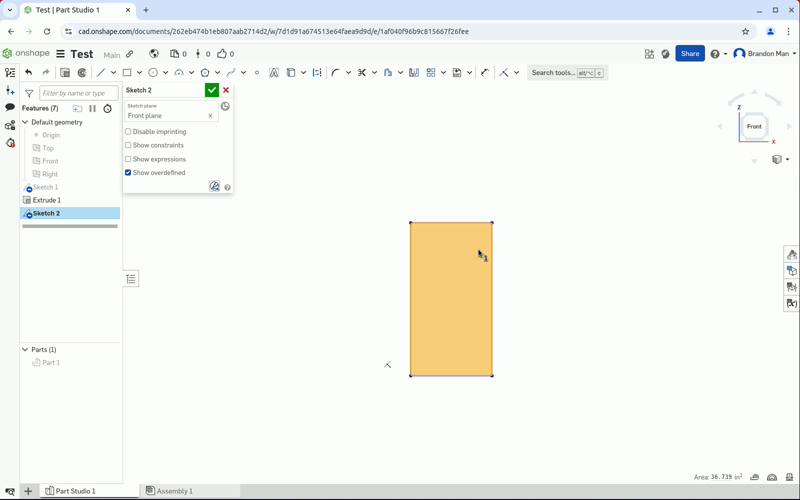
scroll(-6)
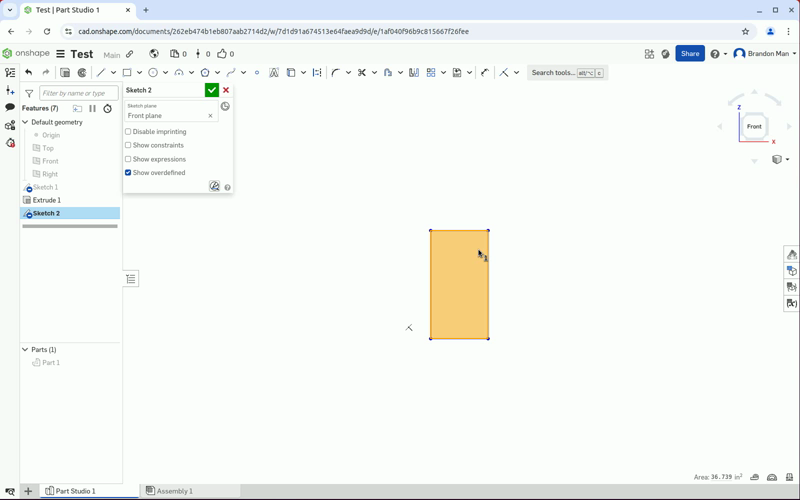
scroll(-6)
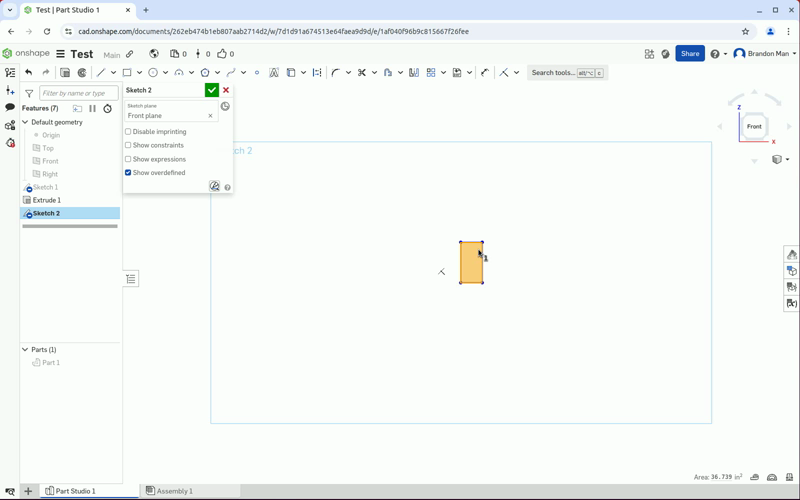
mouse_move(73, 352)
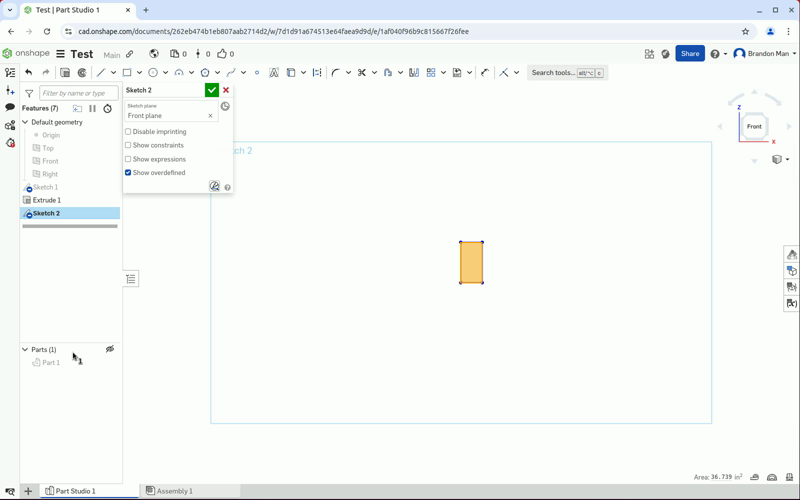
key(shift+y)
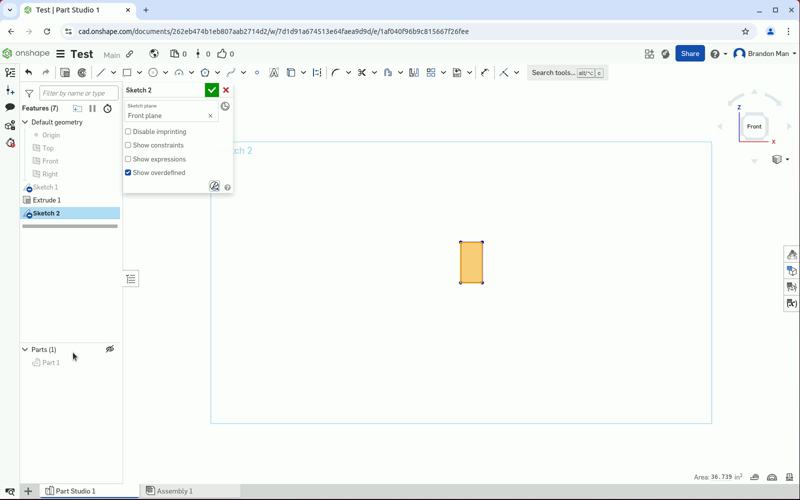
key(shift+e)
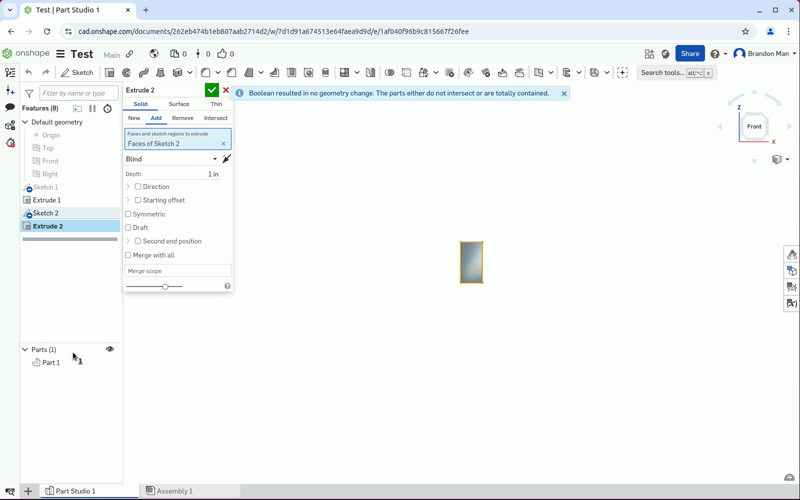
mouse_move(143, 106)
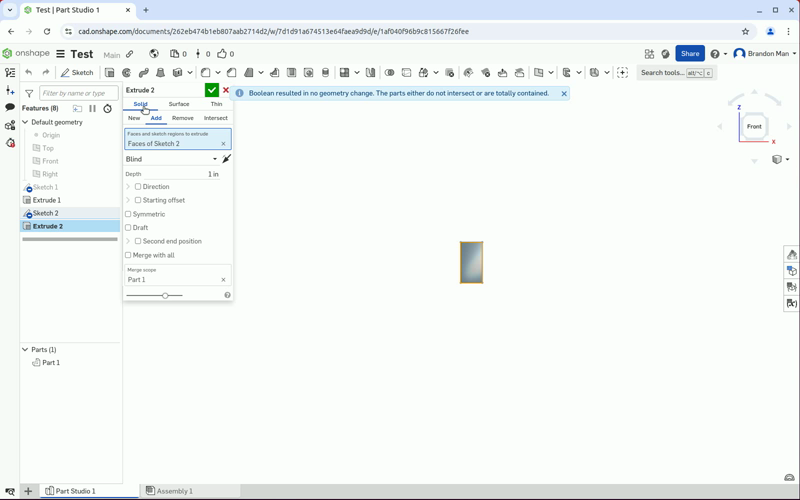
click(143, 106)
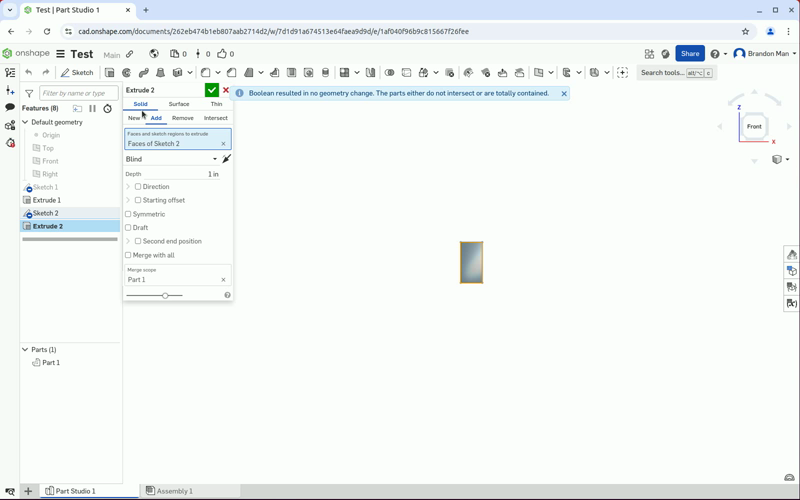
mouse_move(137, 120)
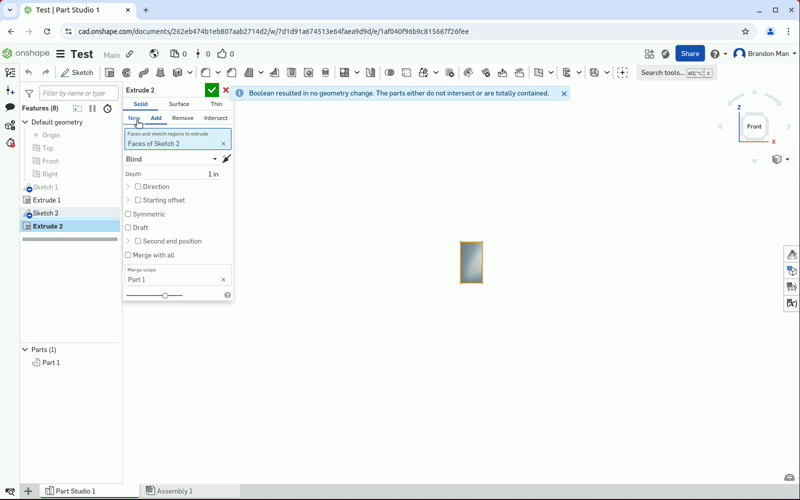
click(137, 120)
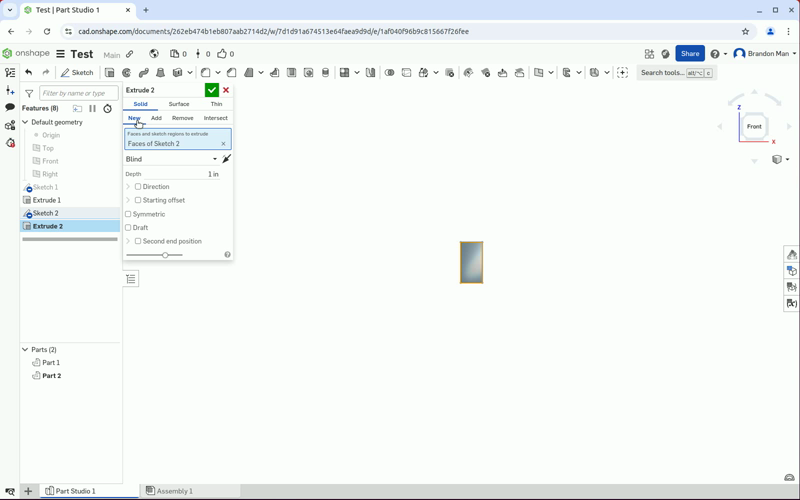
key(tab, 4)
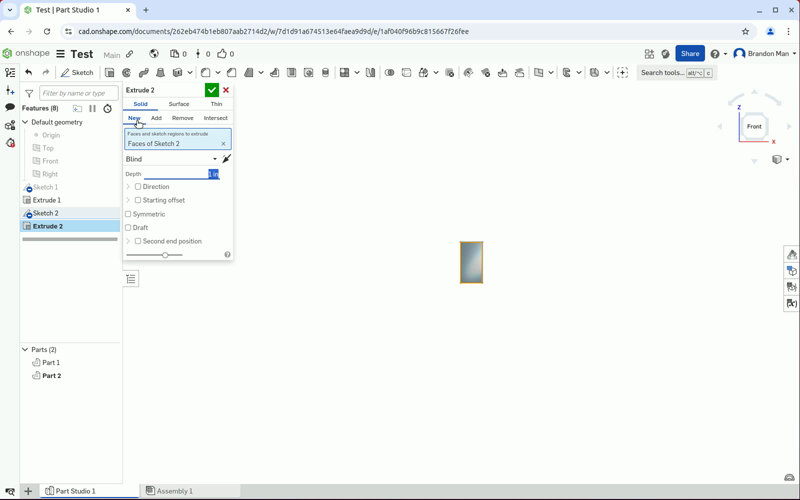
text(6.258)
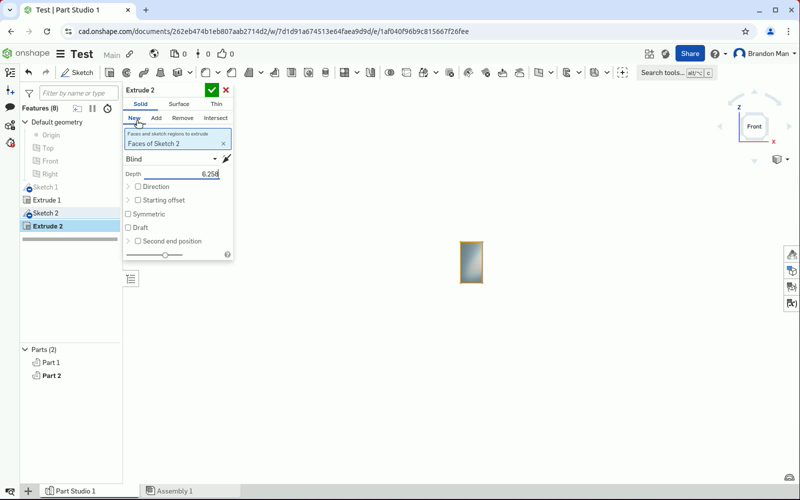
key(enter)
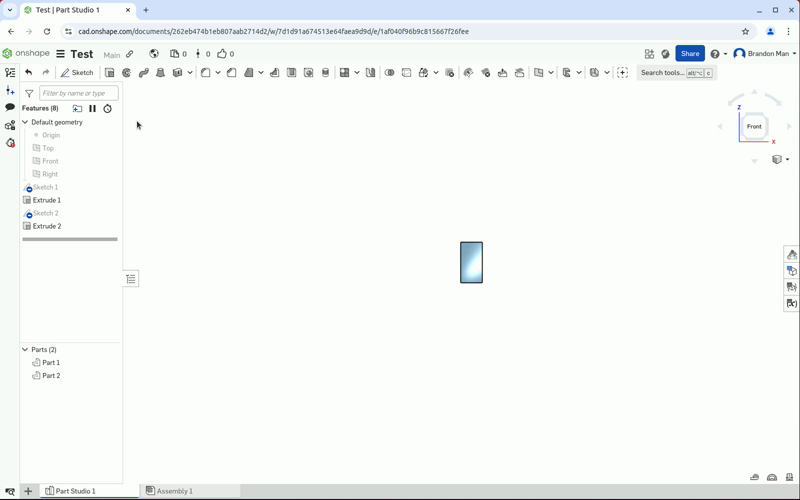
key(shift+h)
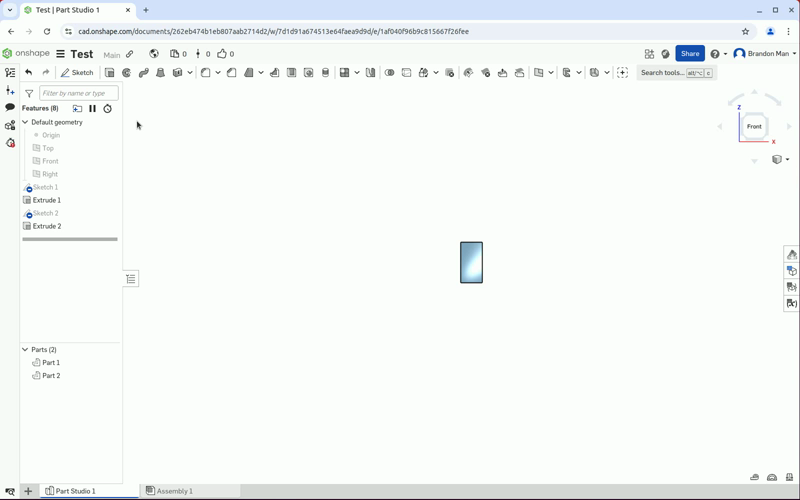
key(shift+h)
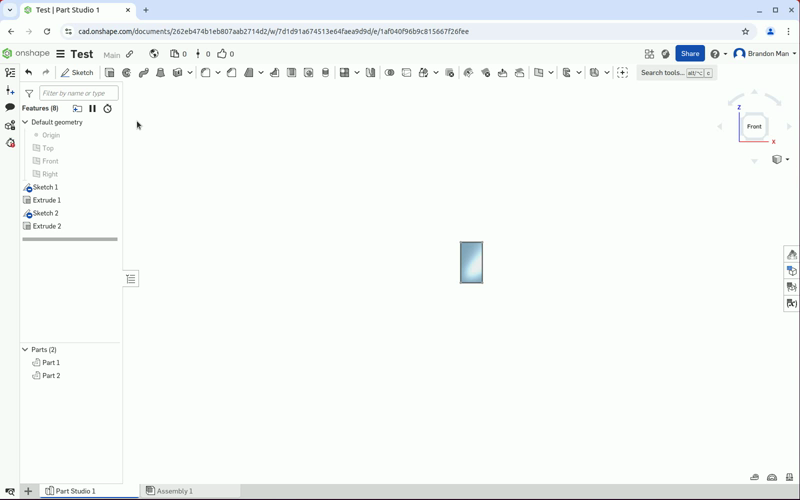
key(shift+7)
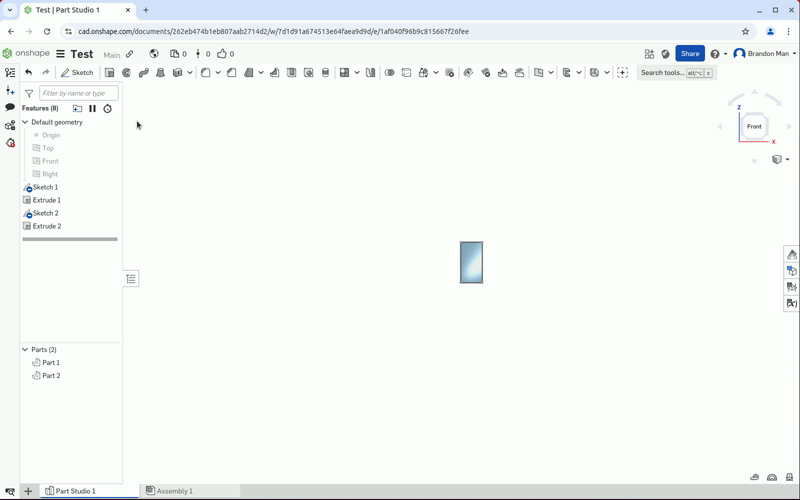
key(left, 2)
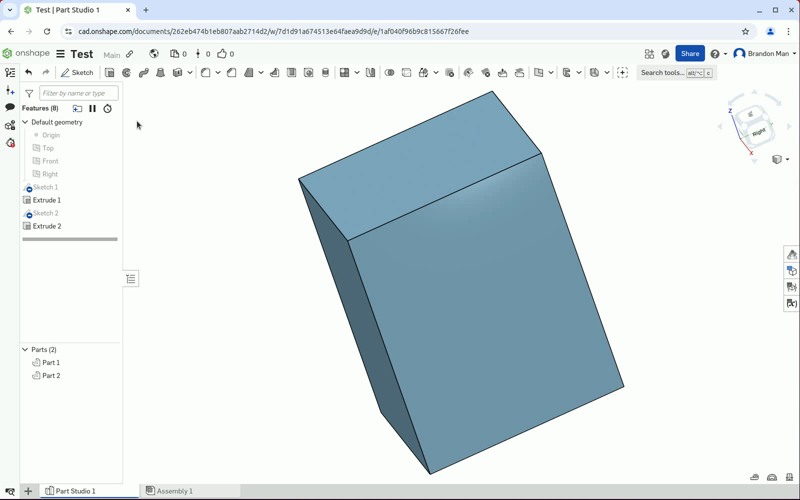
key(down, 2)
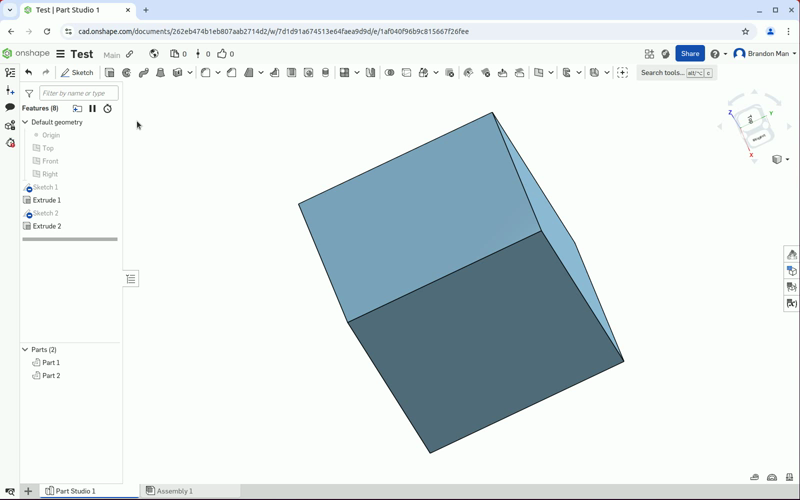
key(up, 2)
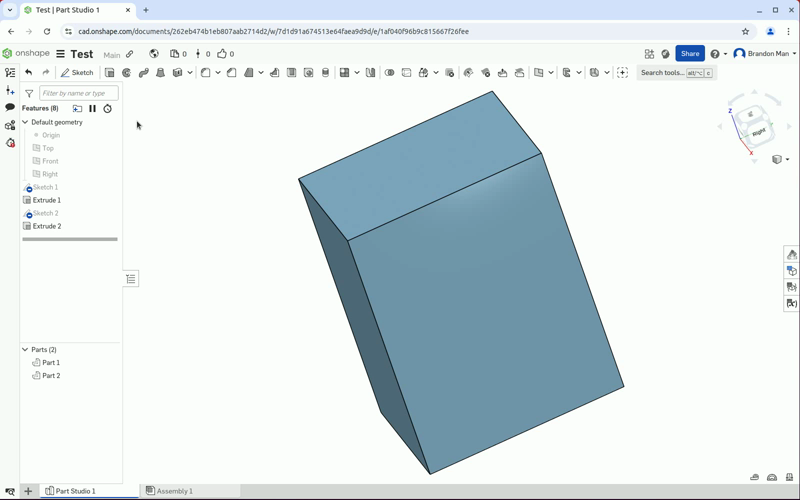
key(right, 2)
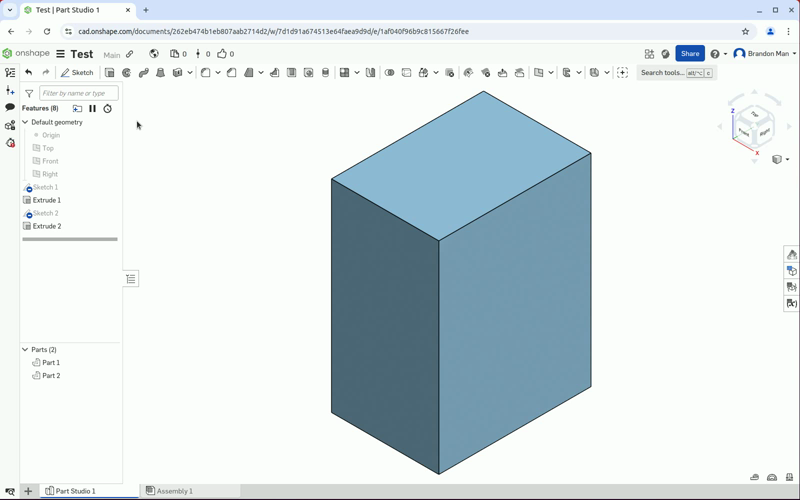
mouse_move(73, 189)
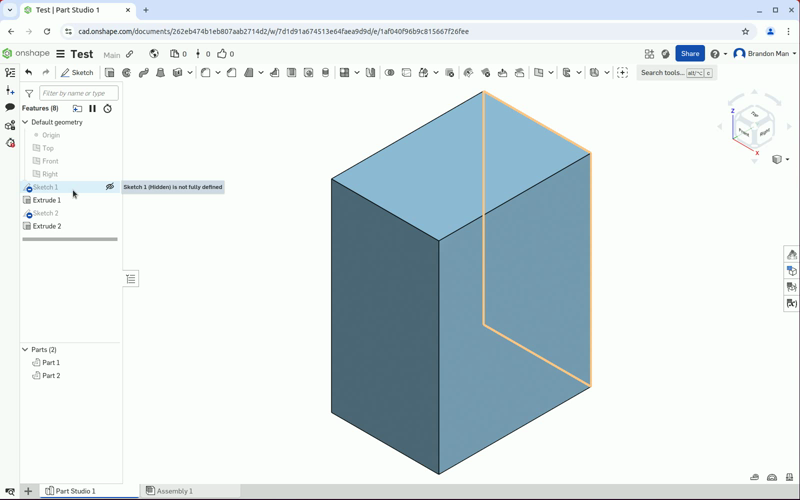
click(73, 189)